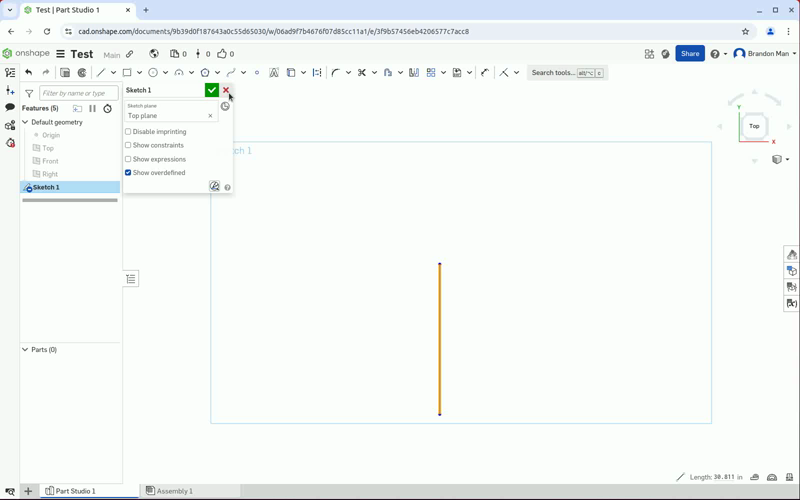
key(shift+h)
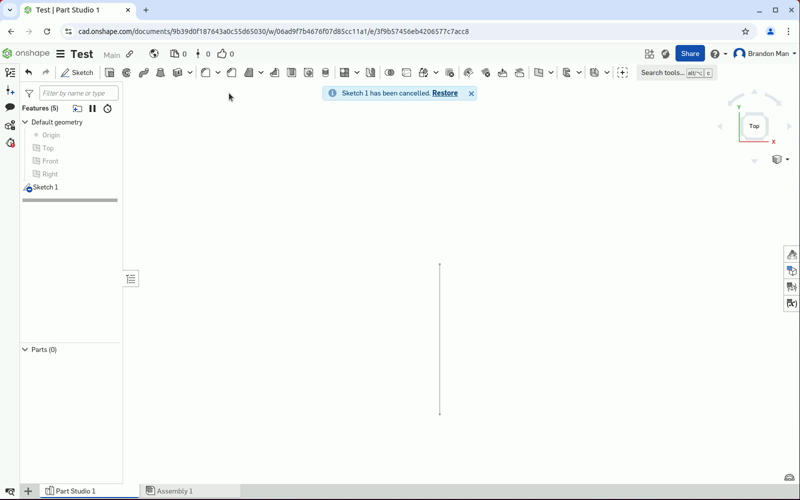
mouse_move(73, 352)
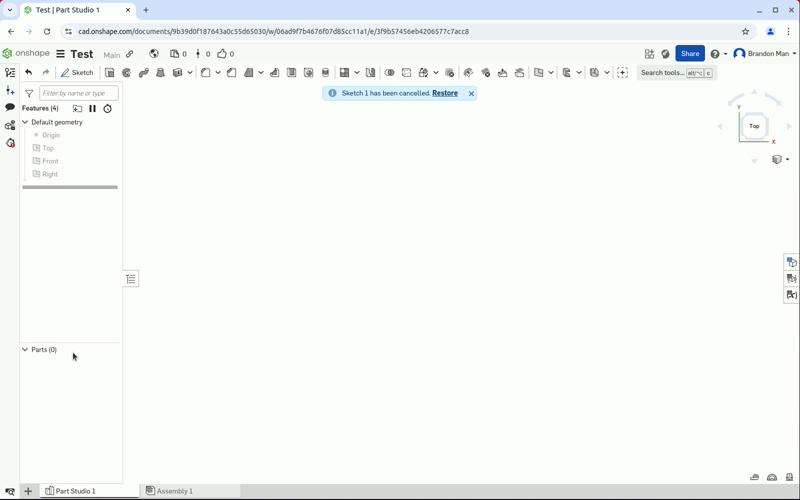
key(y)
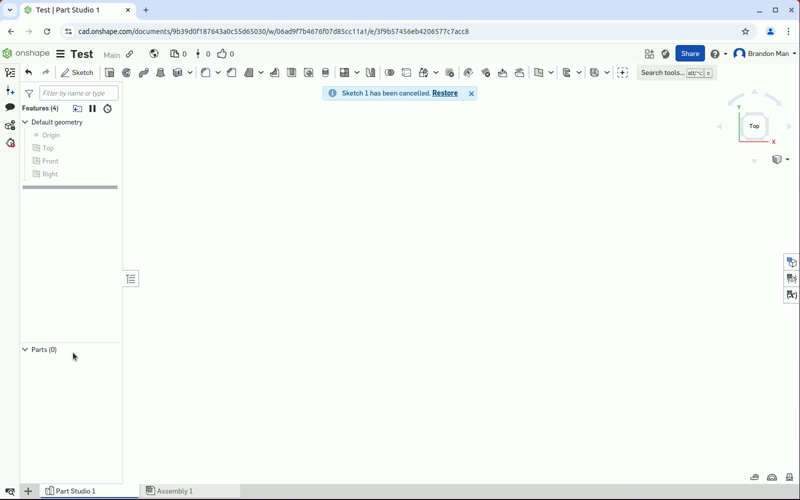
key(shift+p)
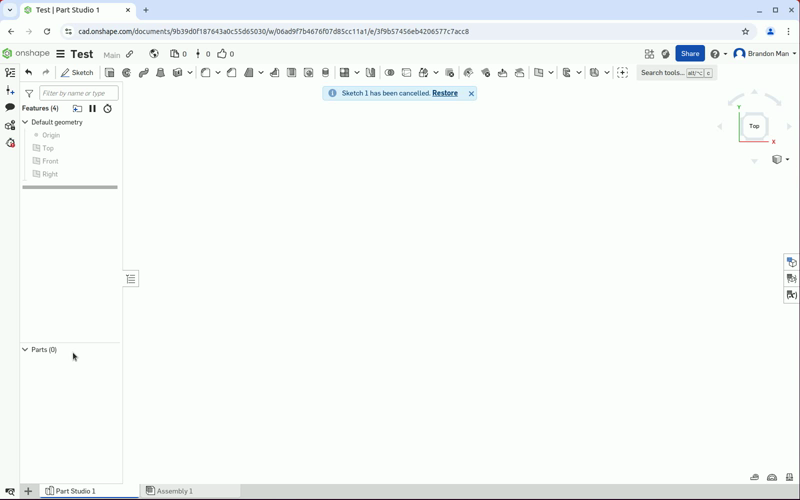
key(space)
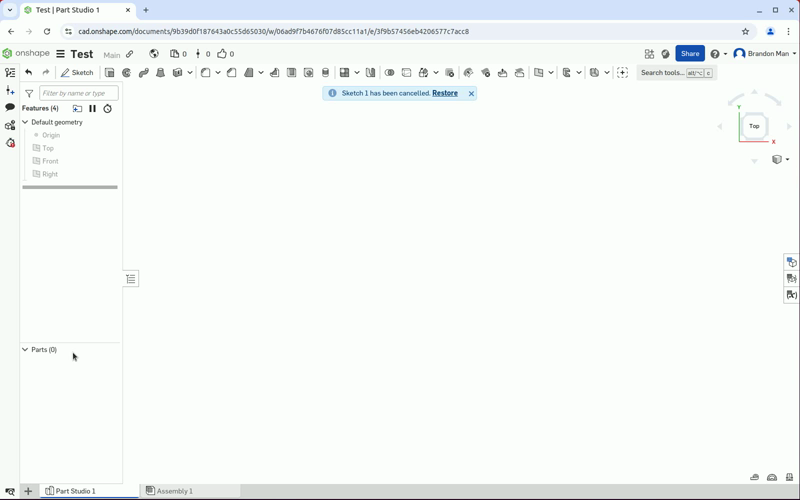
key_down(shift)
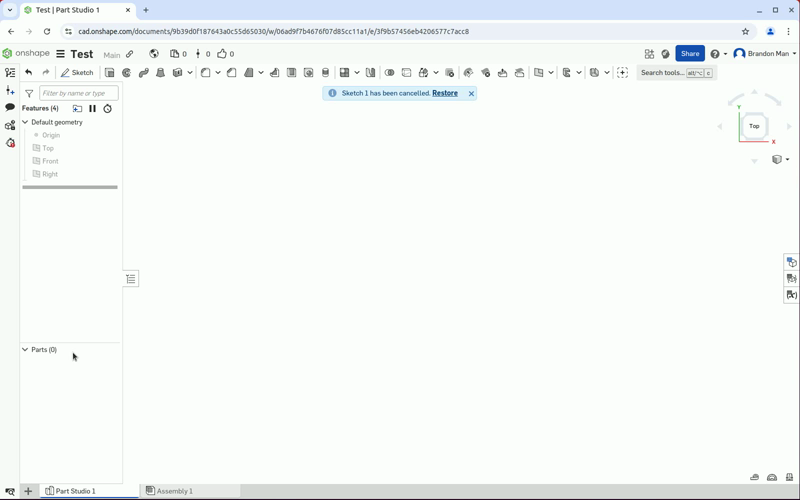
key(up)
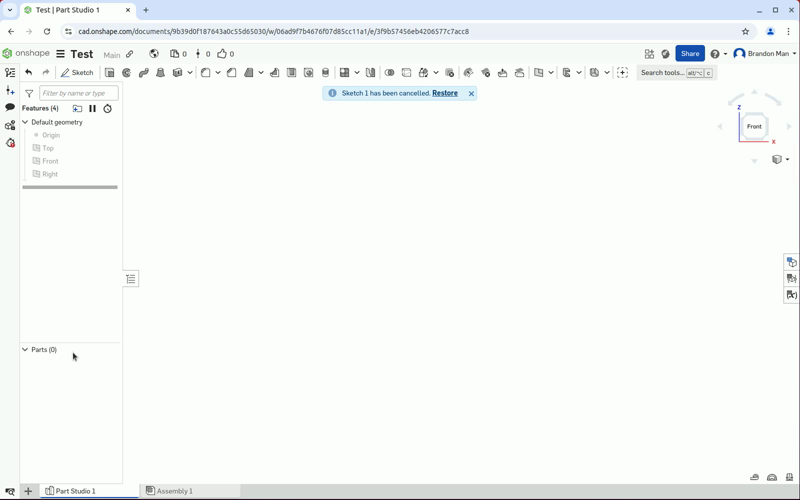
key_up(shift)
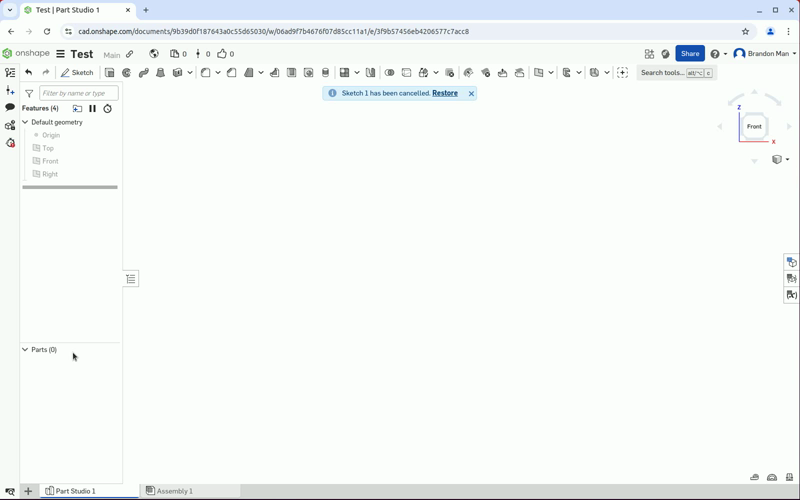
key(space)
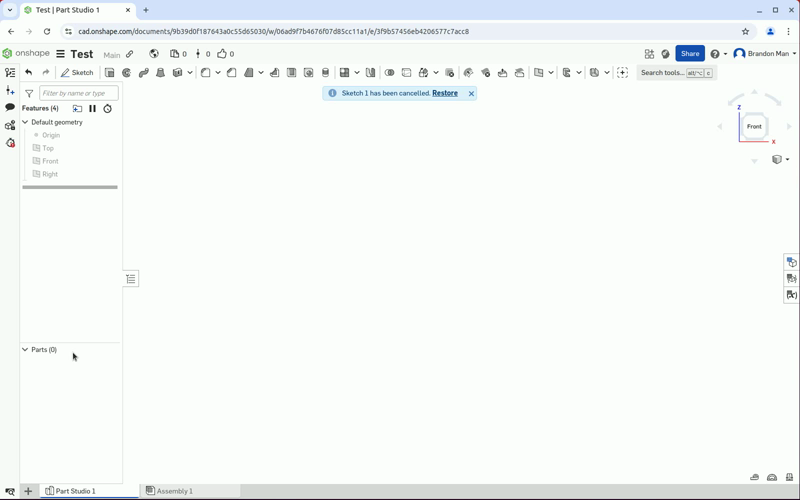
key_down(shift)
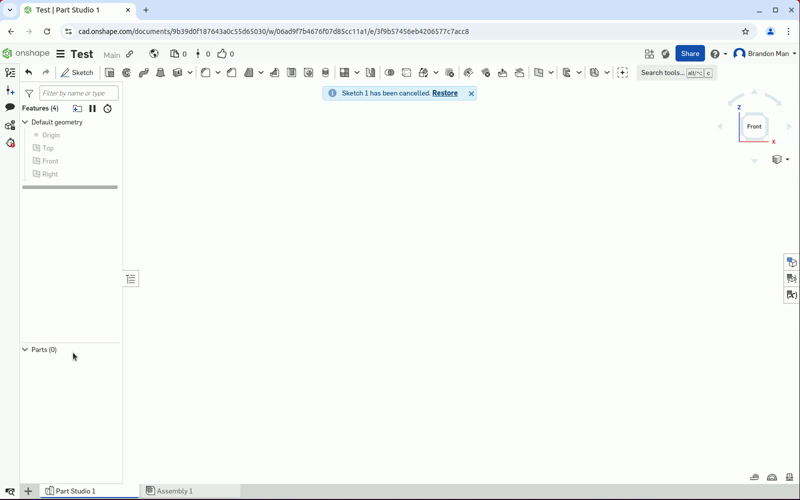
key(left)
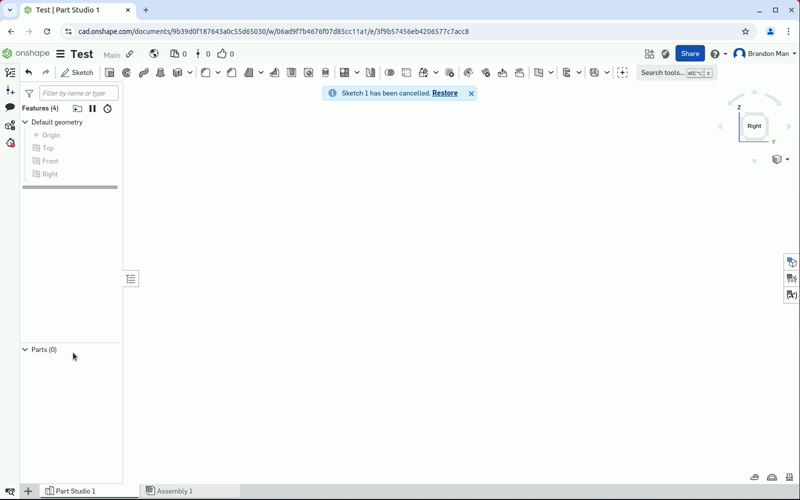
key_up(shift)
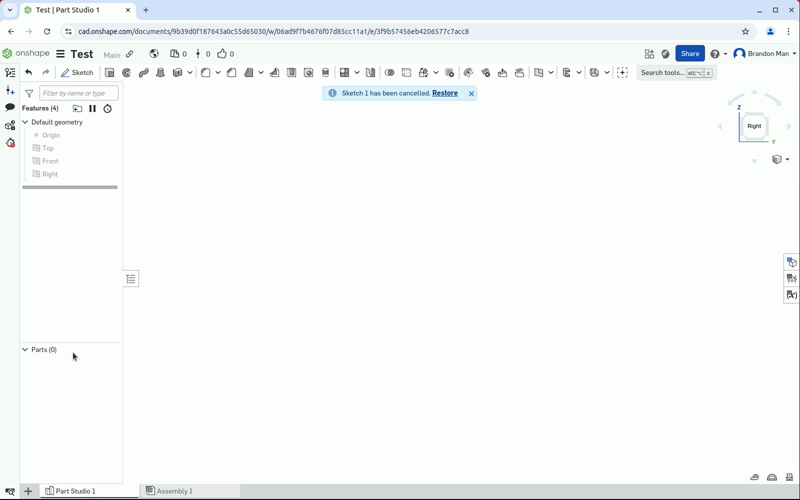
mouse_move(73, 352)
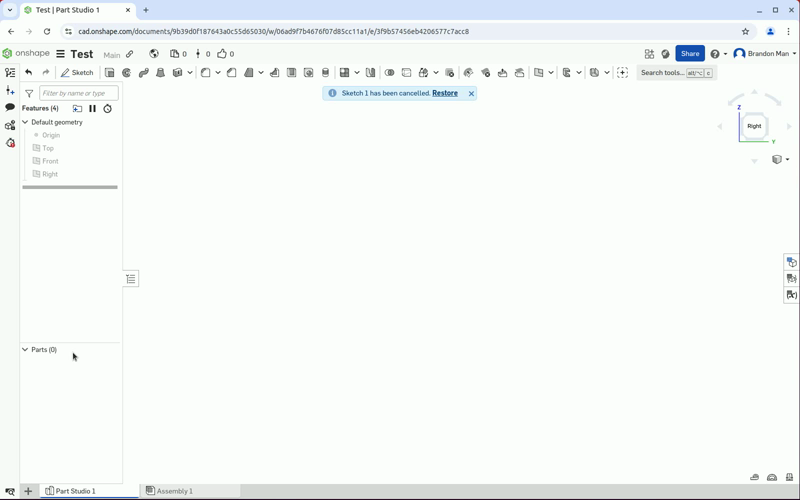
key(shift+y)
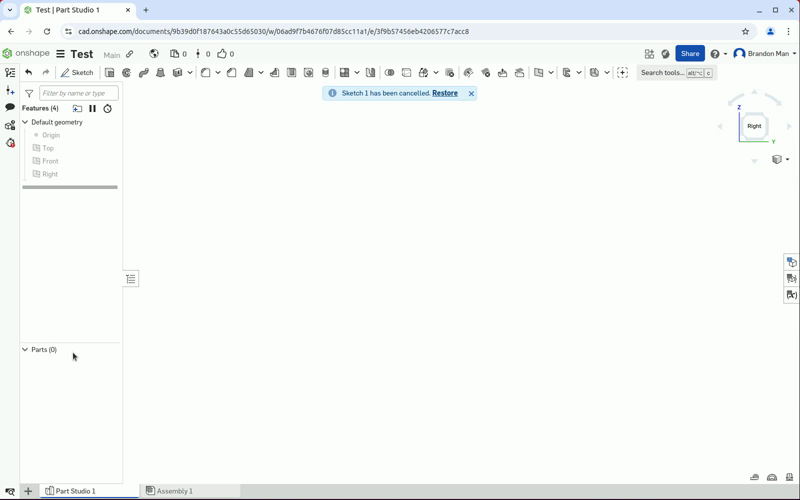
key(shift+s)
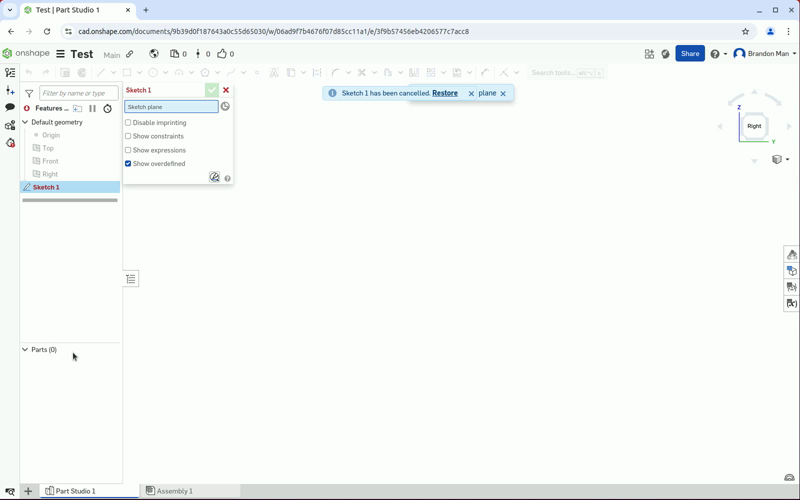
mouse_move(73, 176)
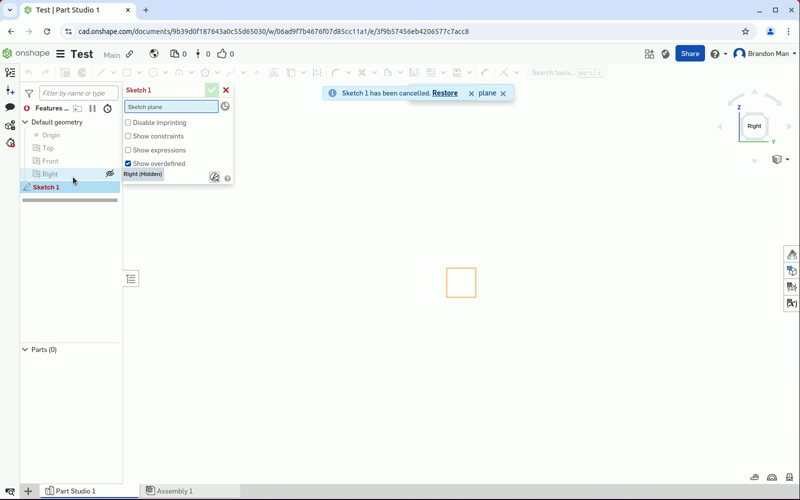
click(73, 176)
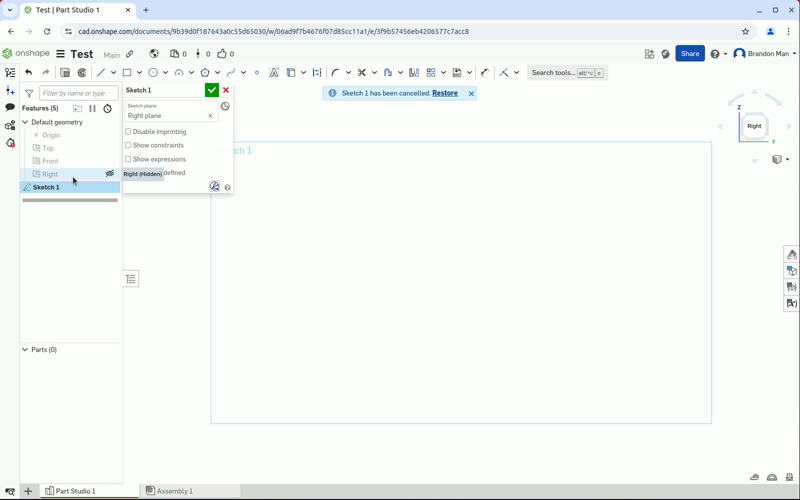
mouse_move(73, 352)
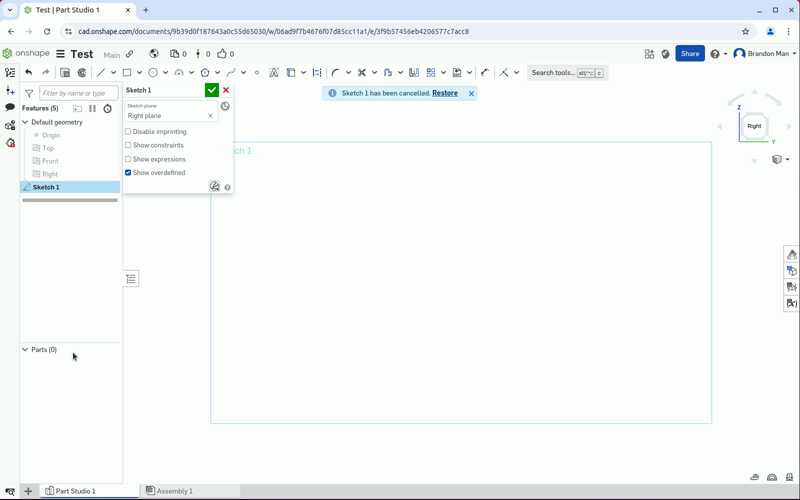
key(y)
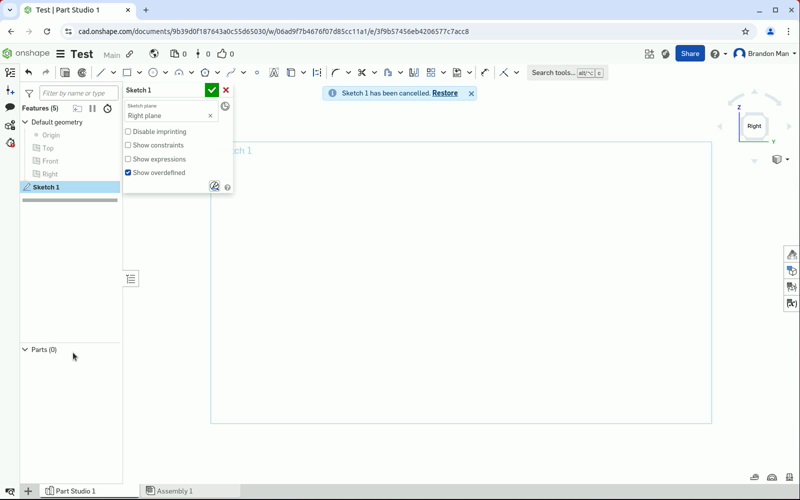
key(l)
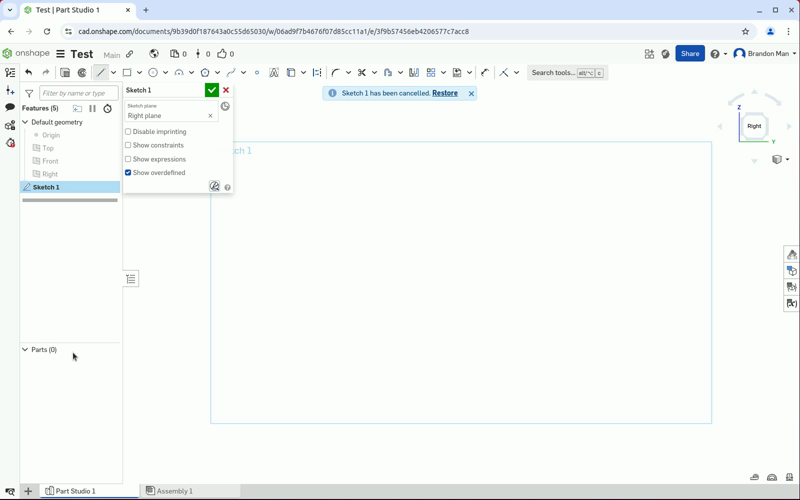
key_down(shift)
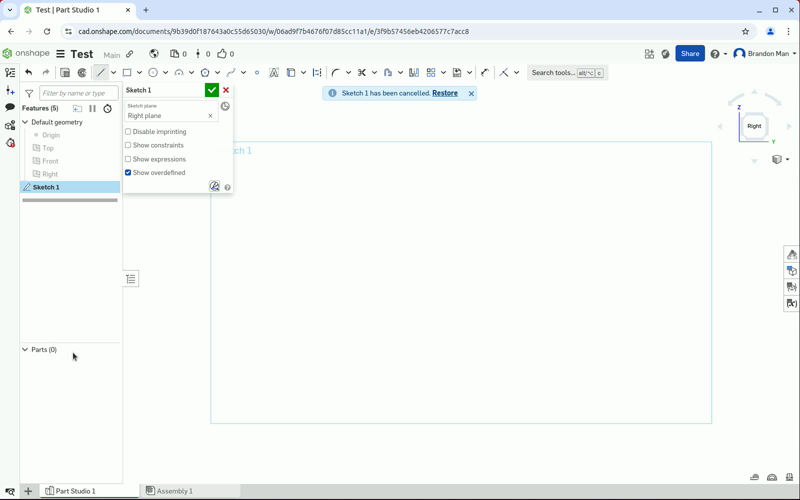
mouse_move(441, 189)
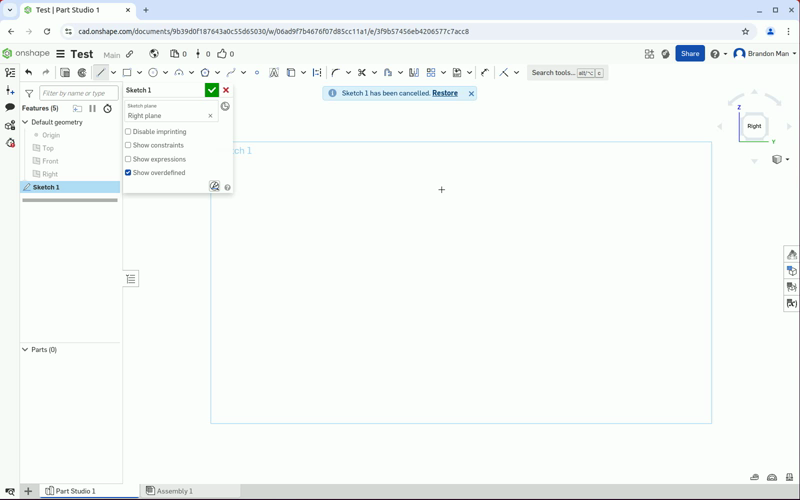
click(441, 189)
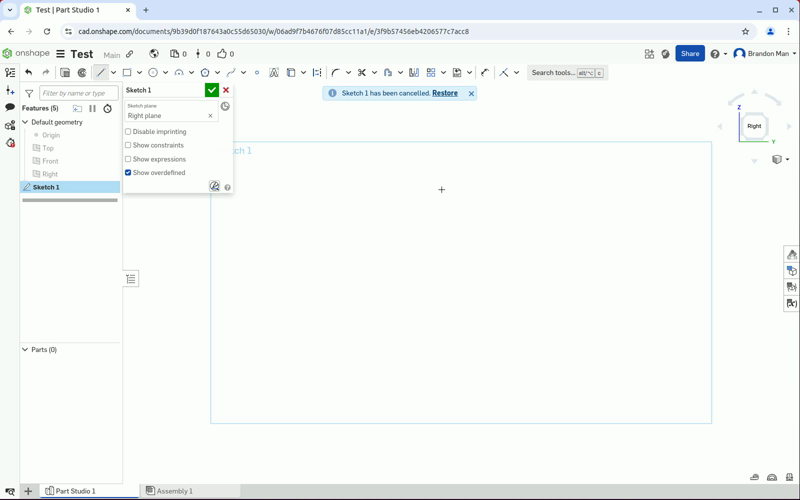
key_up(shift)
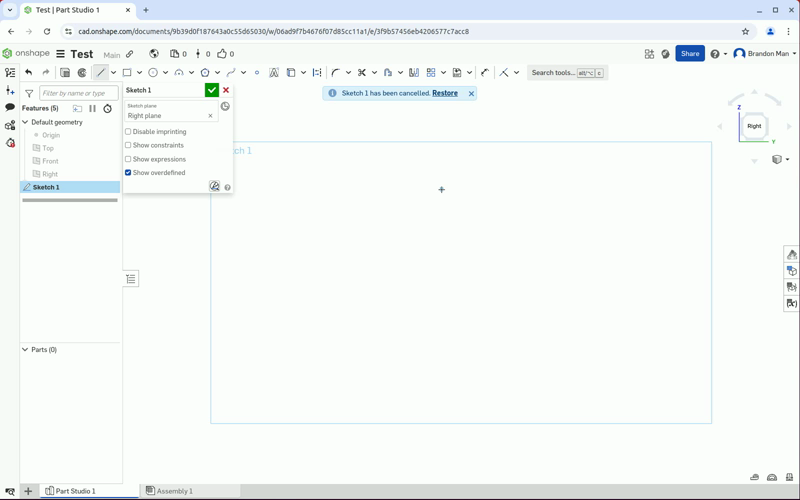
key_down(shift)
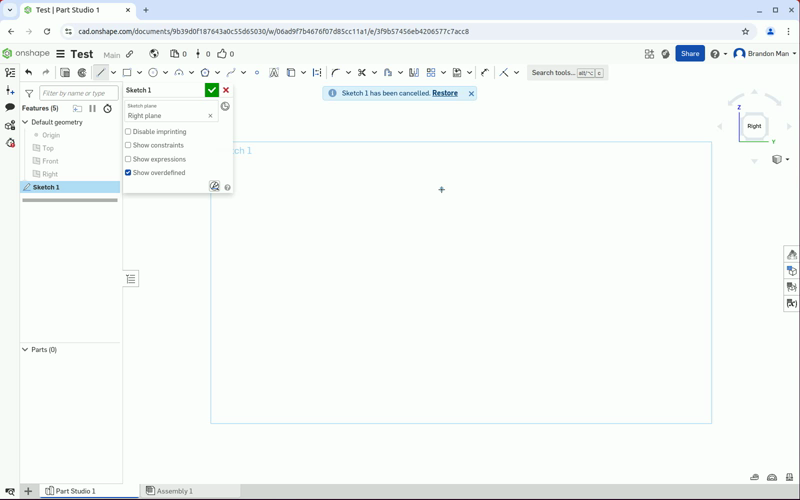
mouse_move(471, 189)
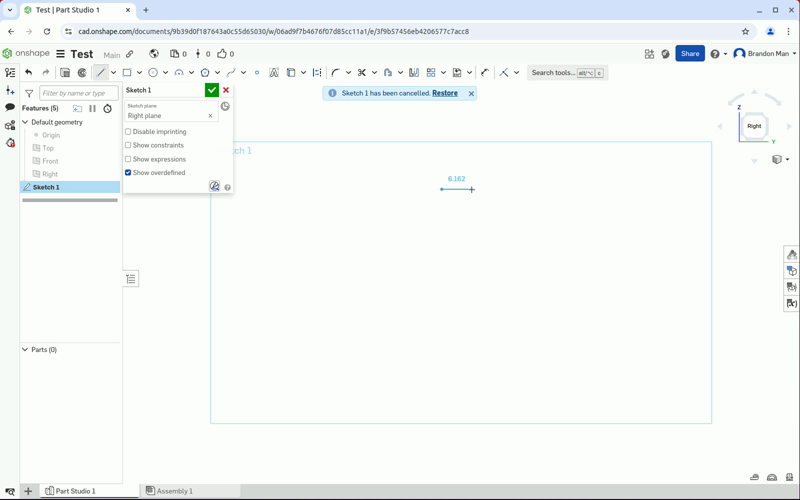
mouse_move(454, 189)
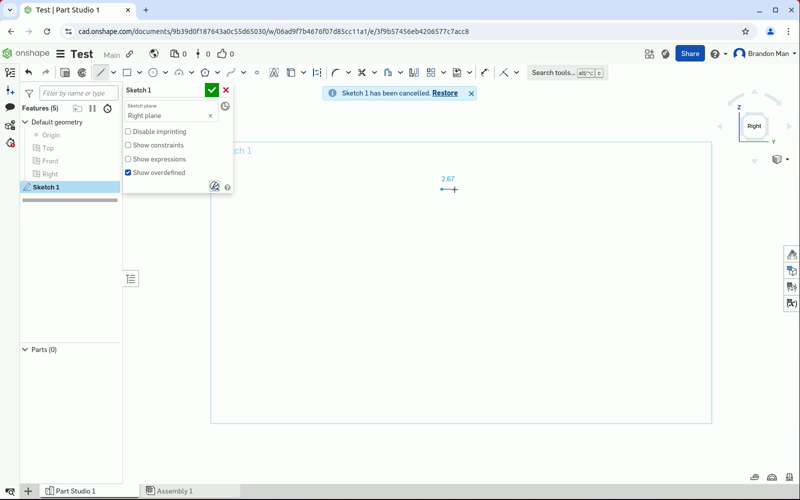
click(454, 189)
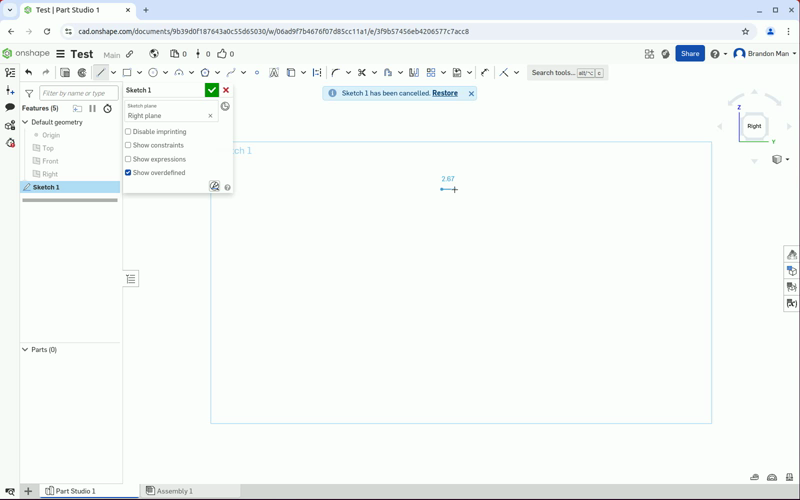
key_up(shift)
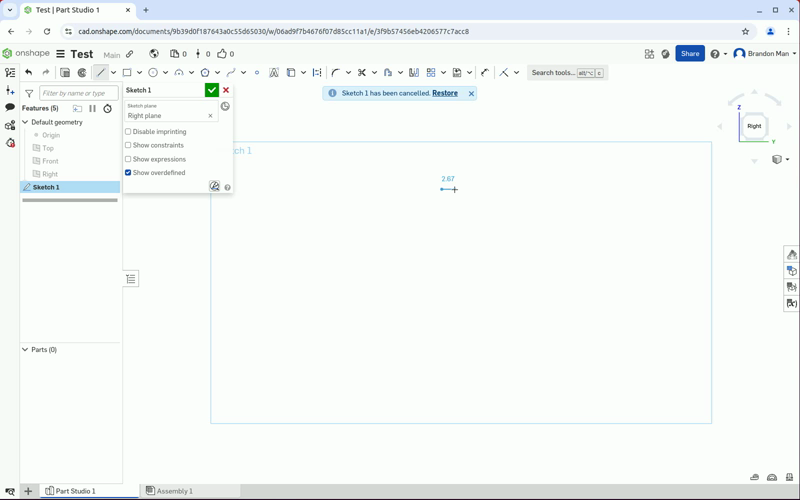
key(esc)
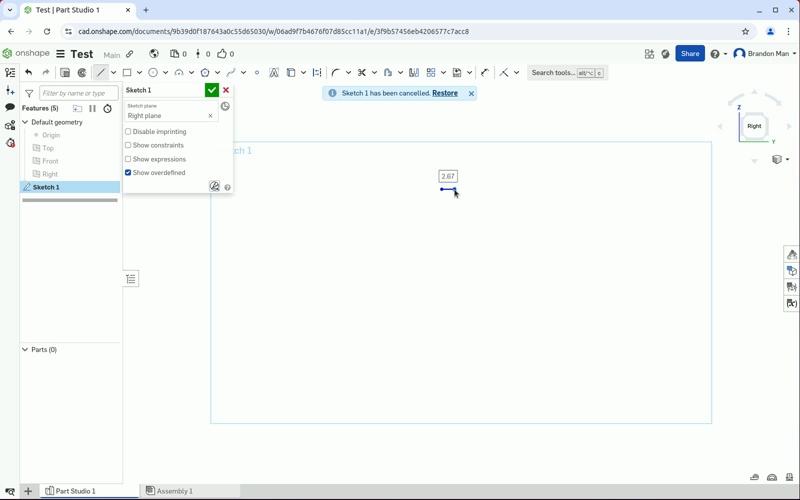
key(a)
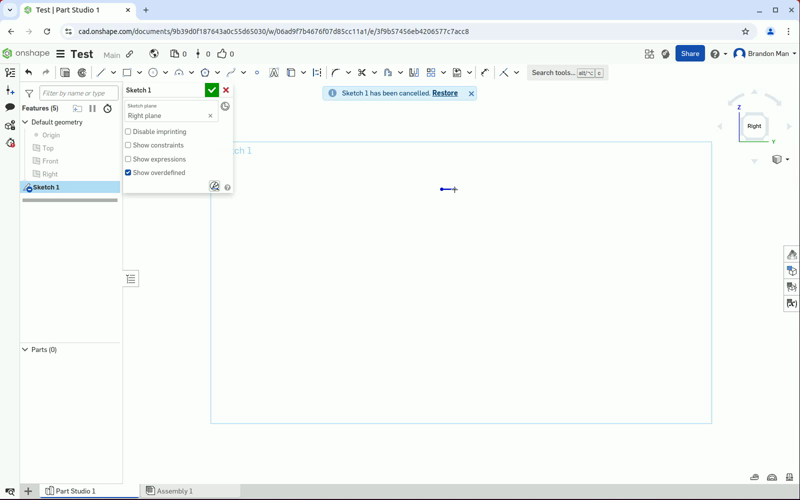
mouse_move(454, 189)
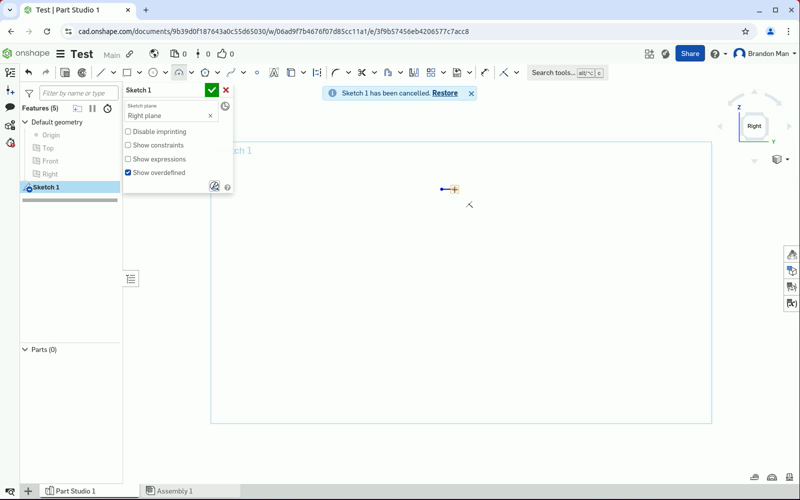
click(454, 189)
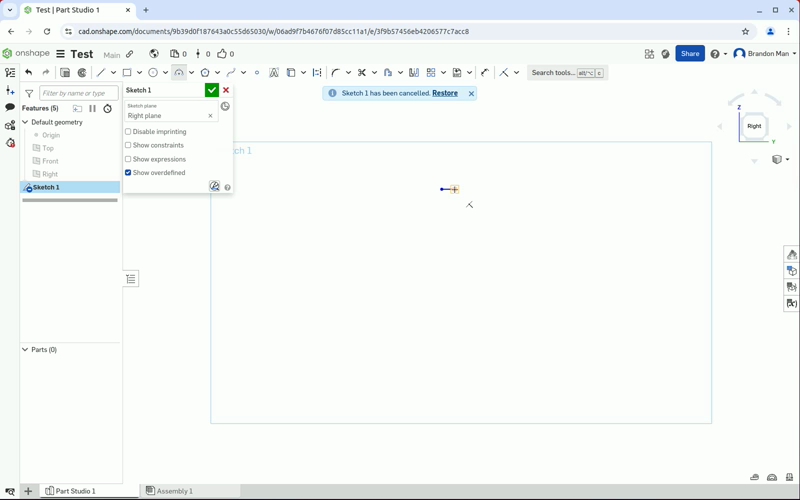
key_down(shift)
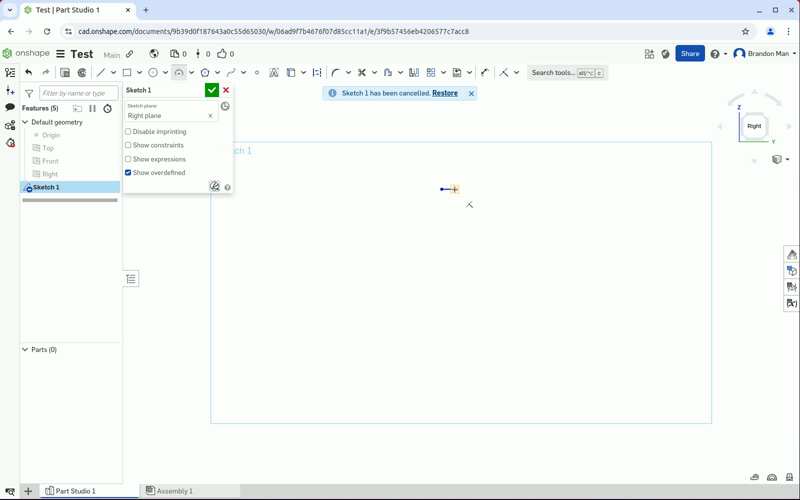
mouse_move(467, 189)
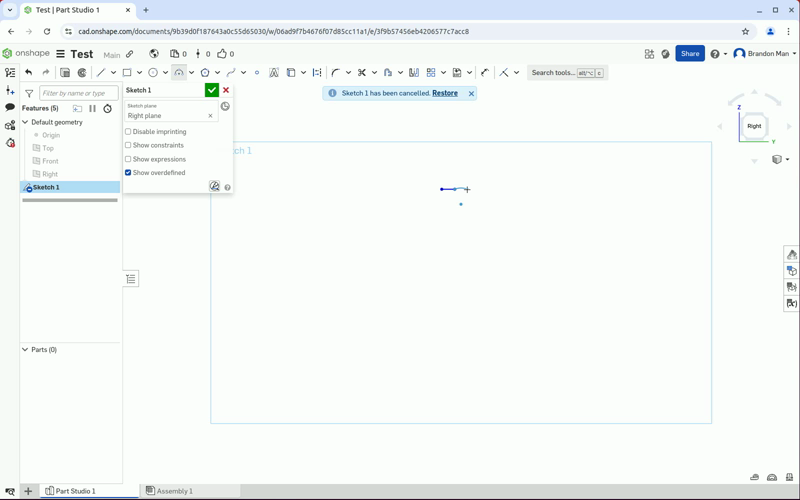
click(467, 189)
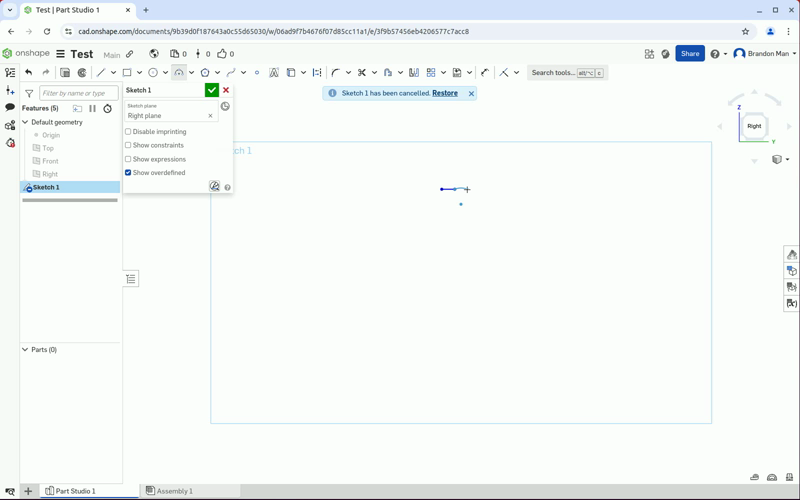
mouse_move(461, 183)
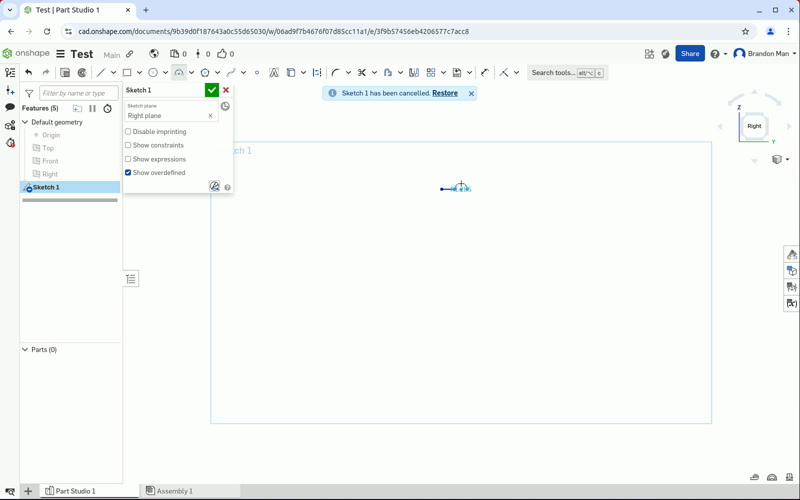
click(461, 183)
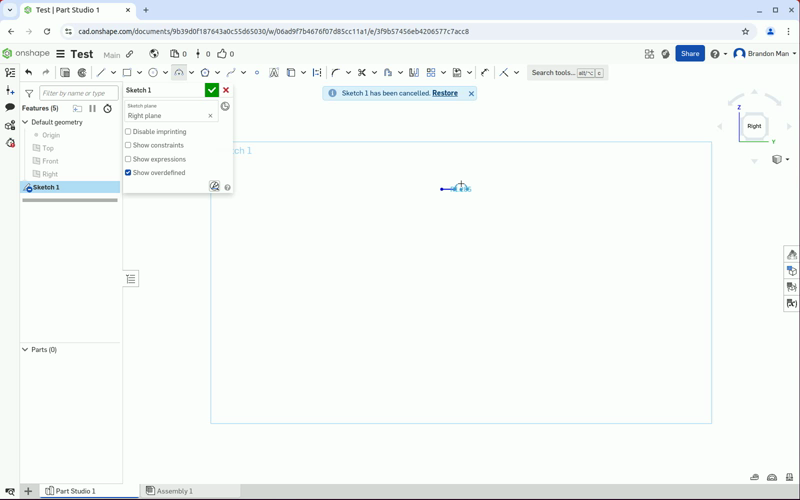
key_up(shift)
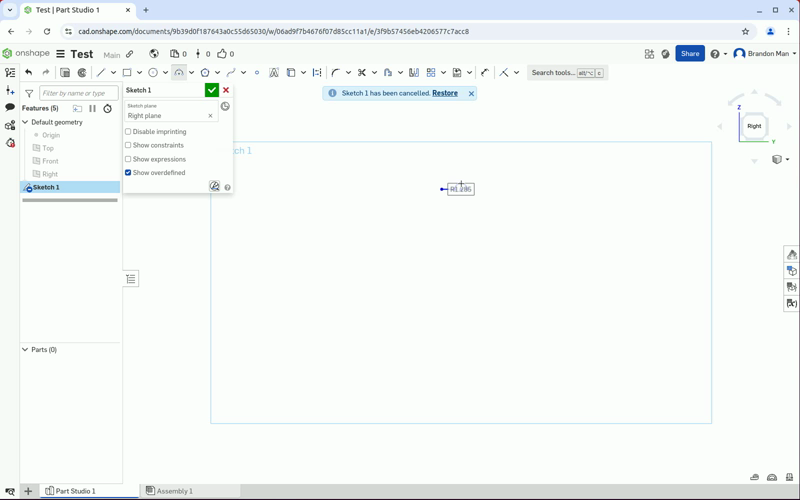
key(esc)
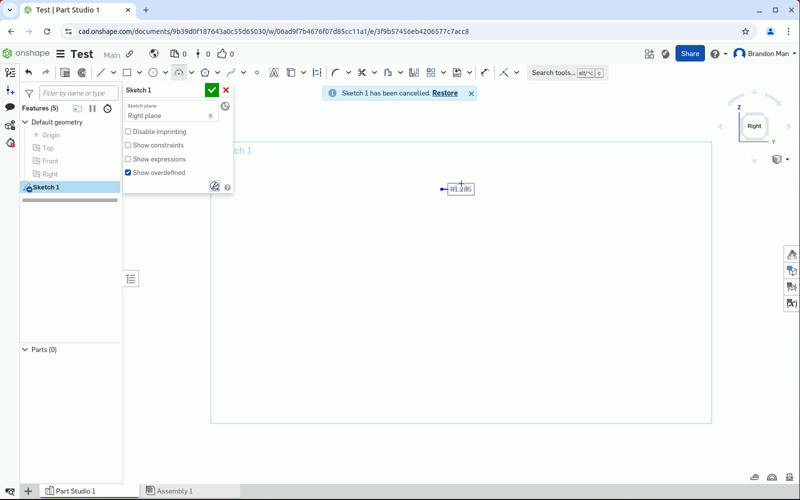
key(l)
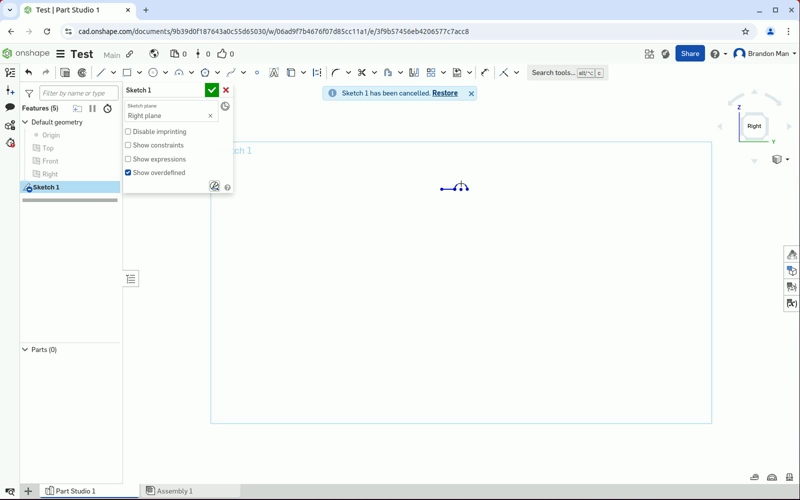
mouse_move(467, 189)
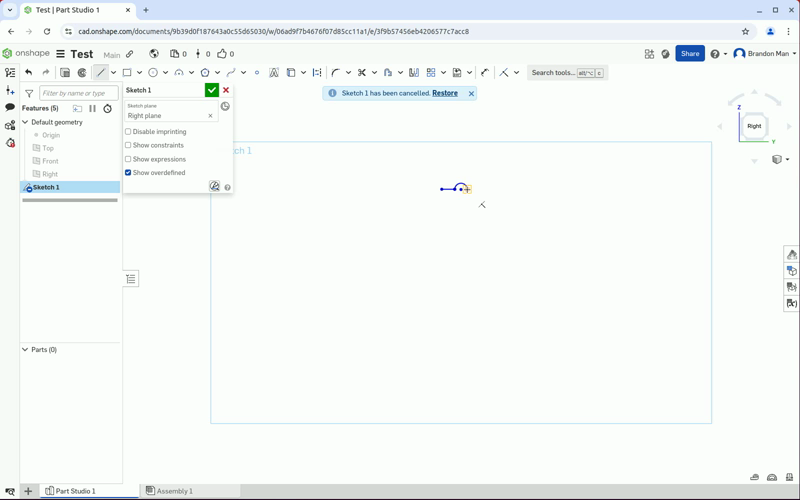
click(467, 189)
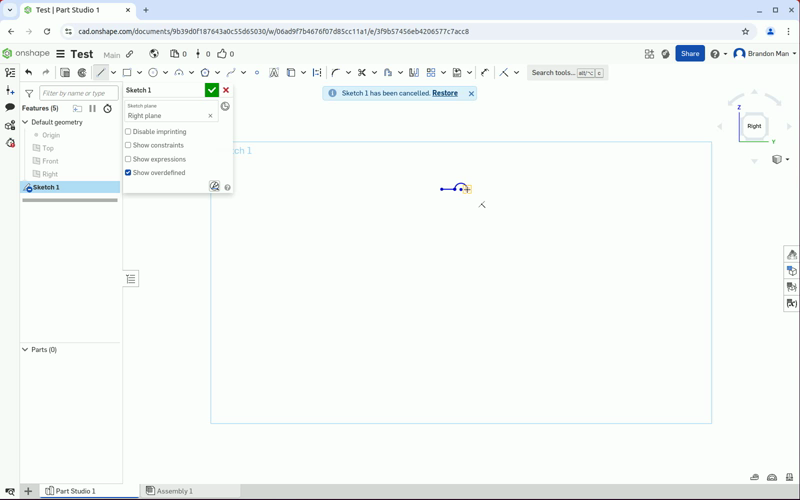
key_down(shift)
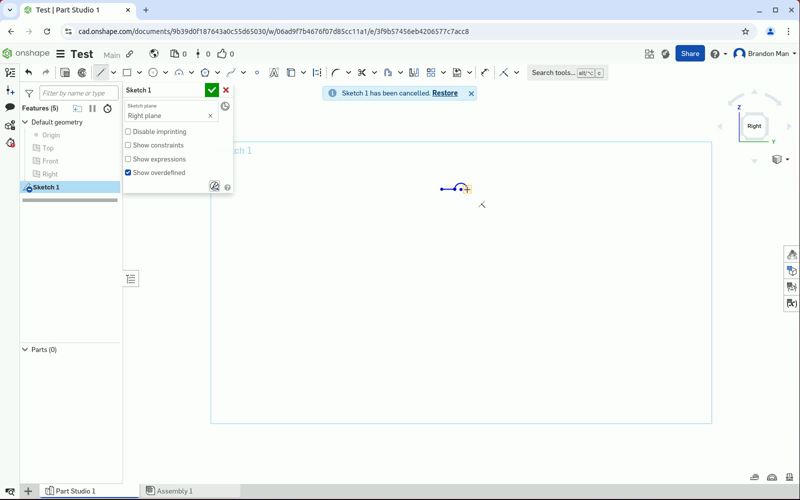
mouse_move(497, 189)
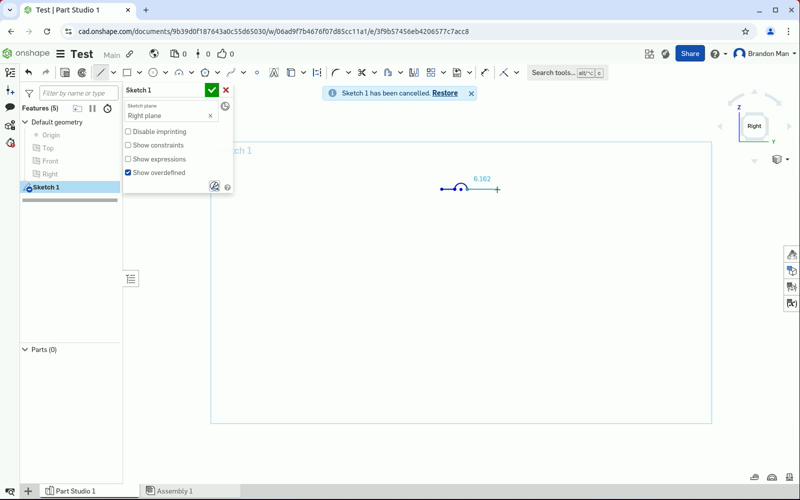
mouse_move(480, 189)
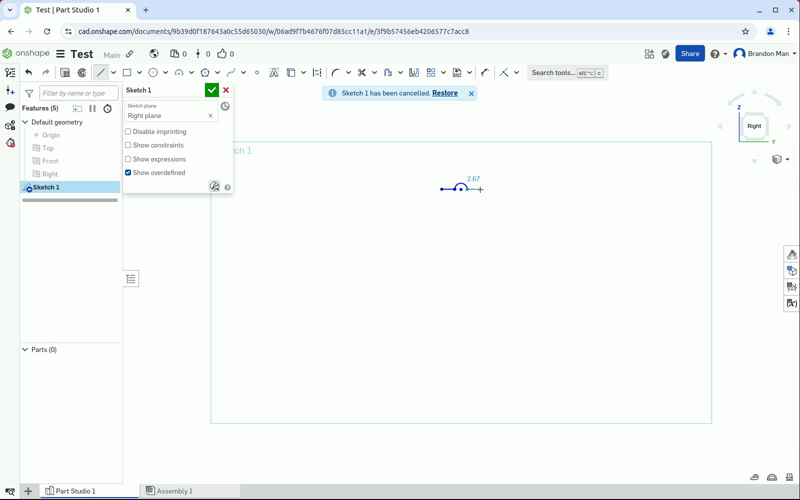
click(480, 189)
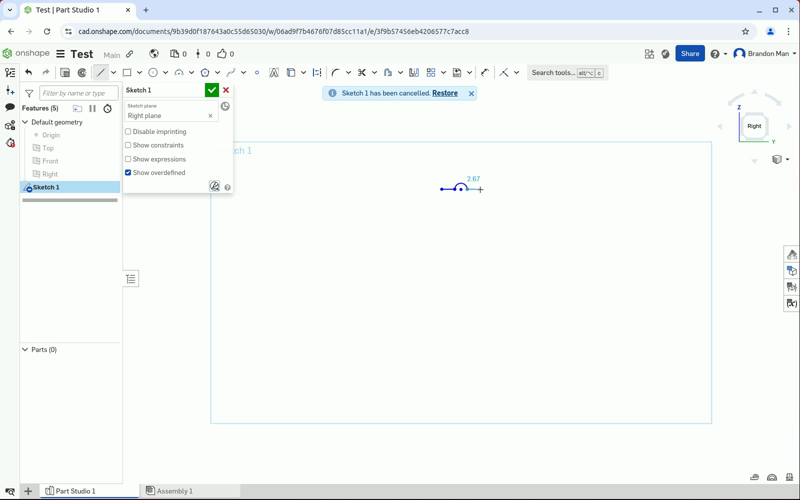
key_up(shift)
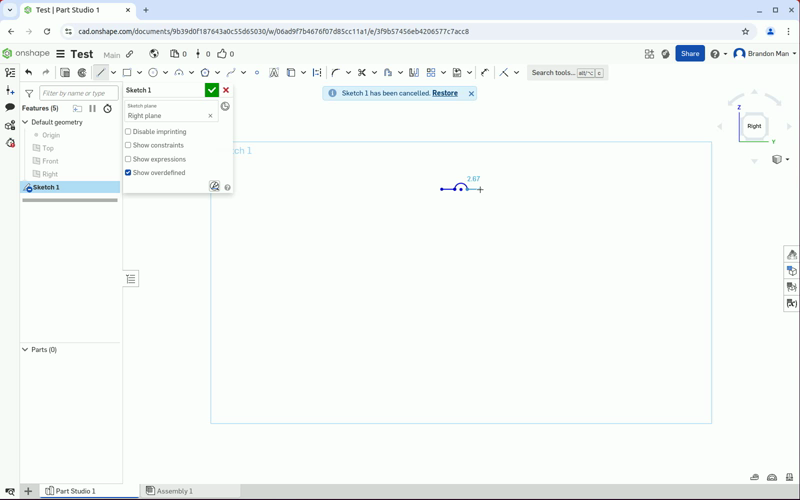
key(esc)
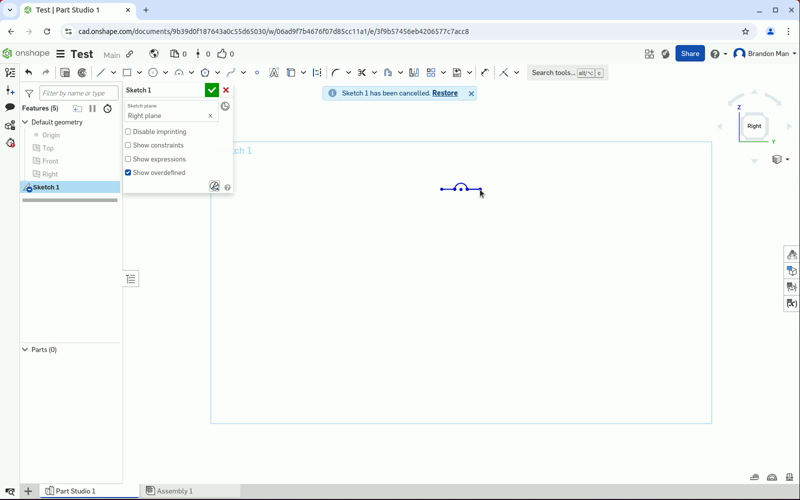
key(a)
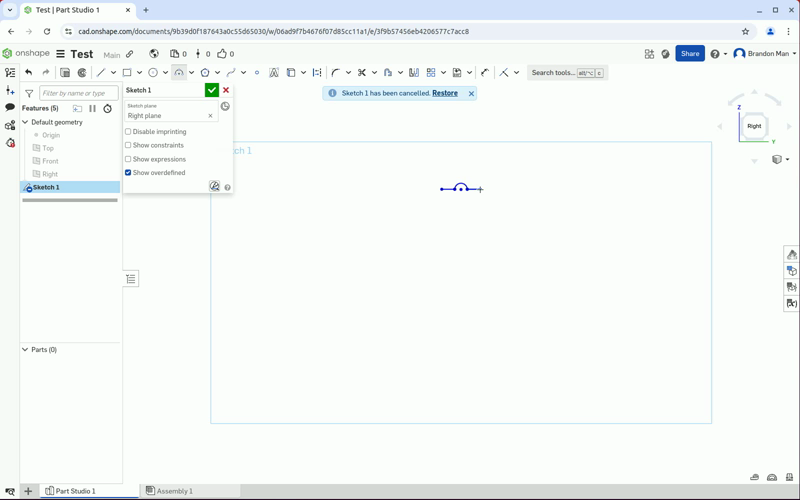
mouse_move(480, 189)
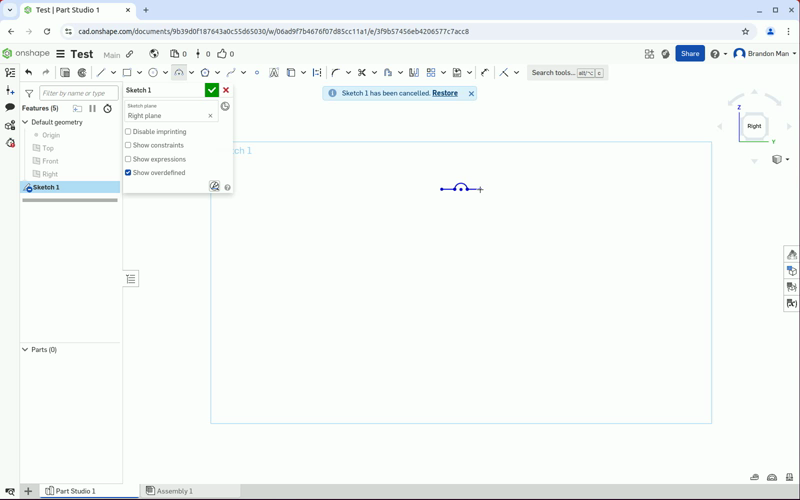
click(480, 189)
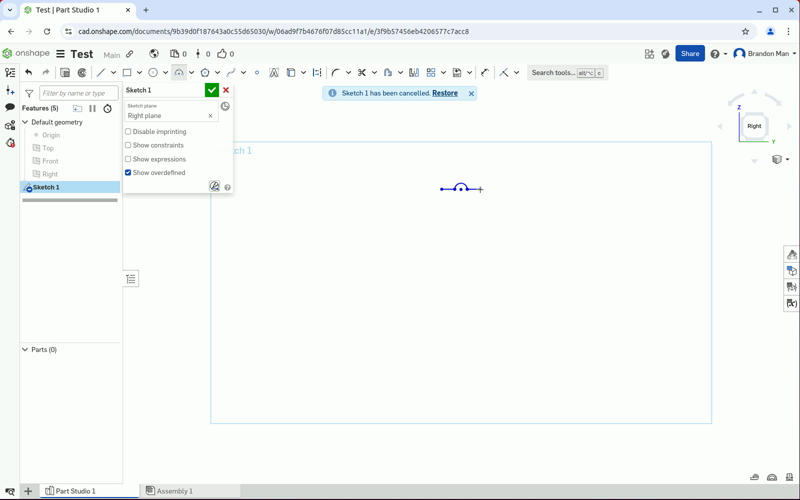
mouse_move(441, 189)
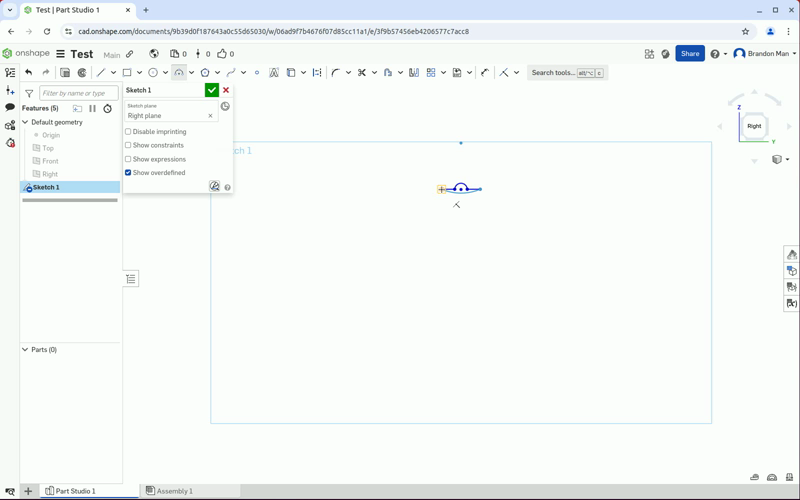
click(441, 189)
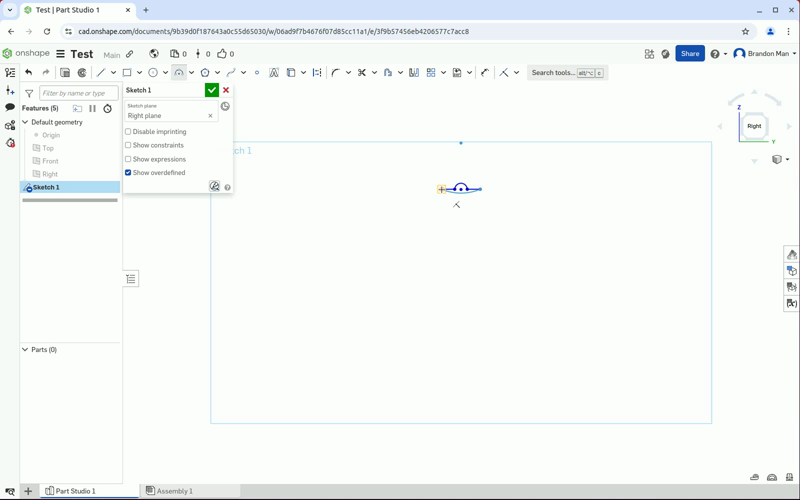
key_down(shift)
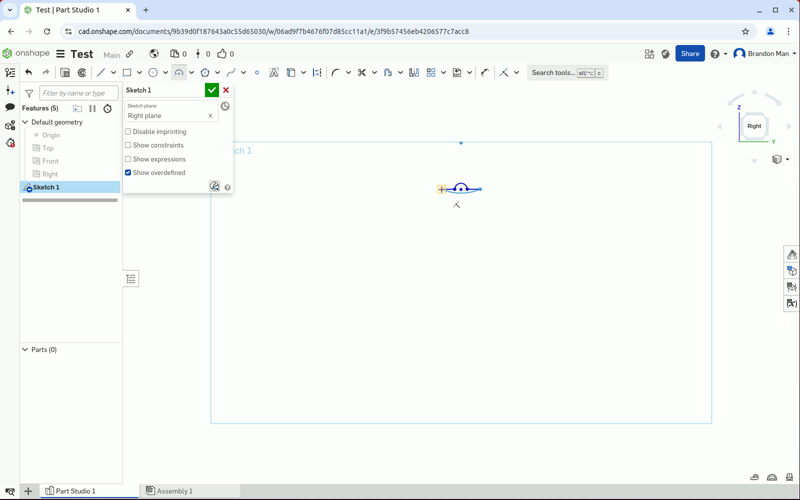
mouse_move(461, 170)
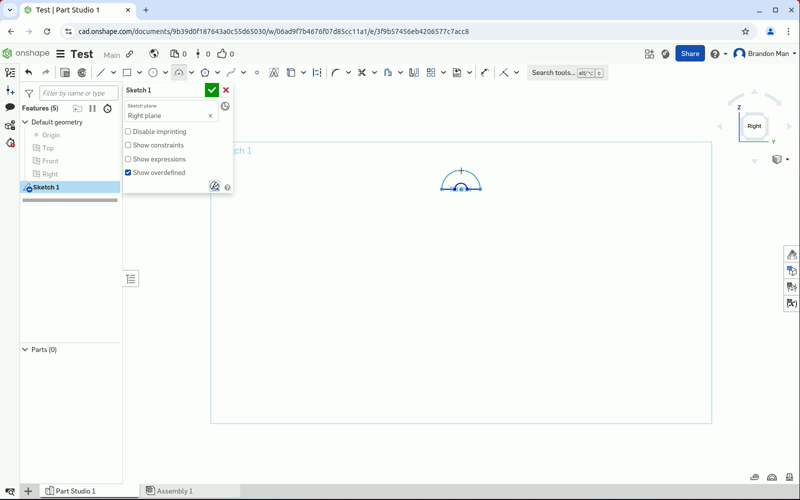
click(461, 170)
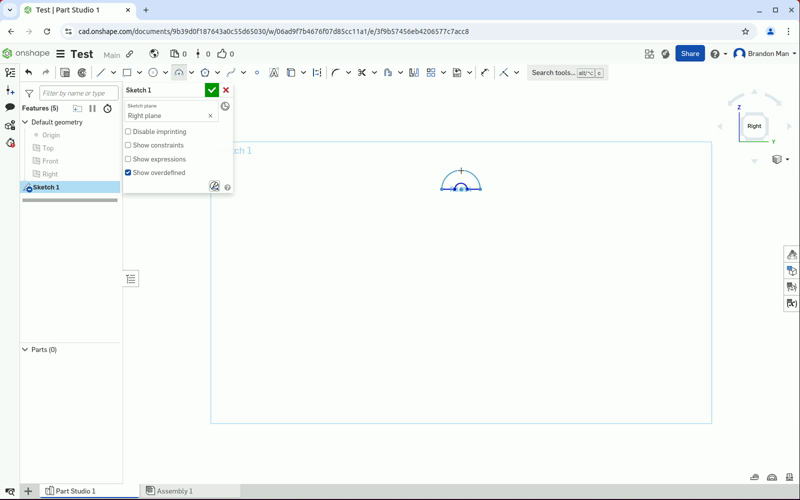
key_up(shift)
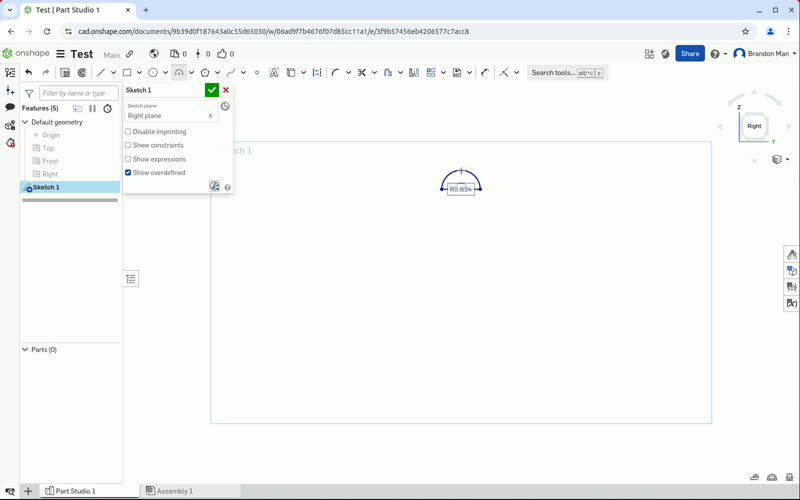
key(esc)
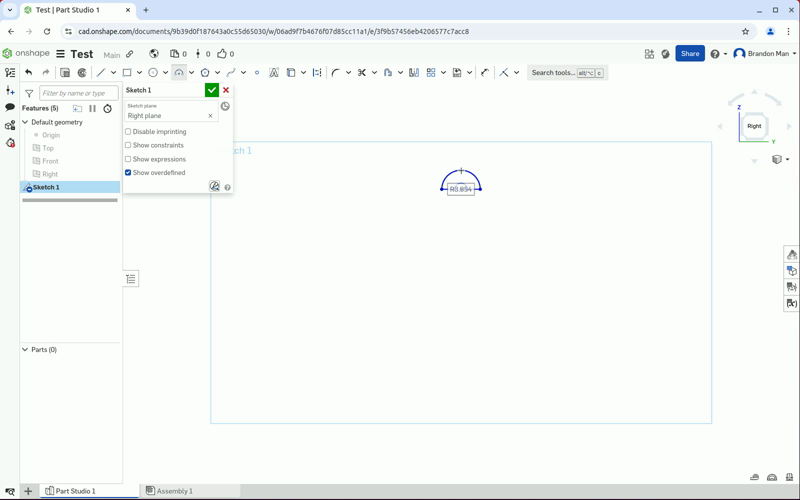
mouse_move(469, 176)
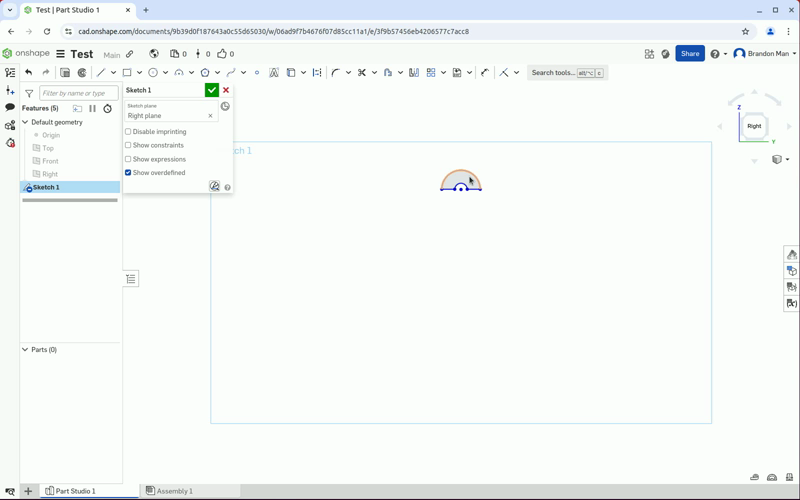
scroll(6)
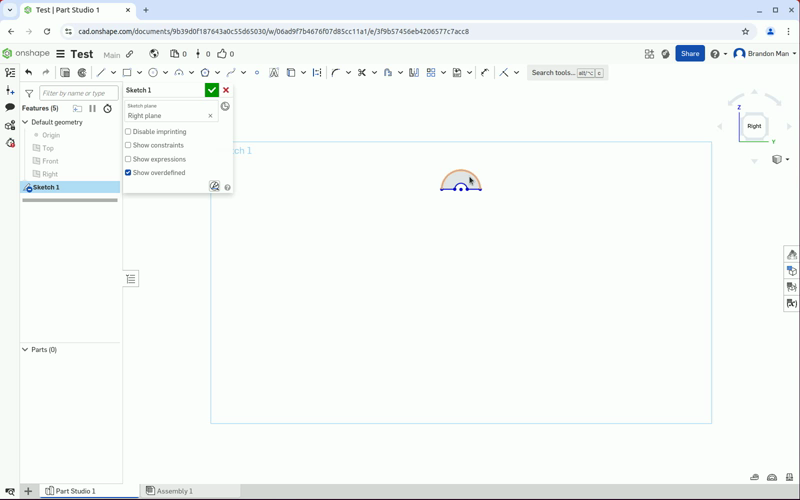
scroll(6)
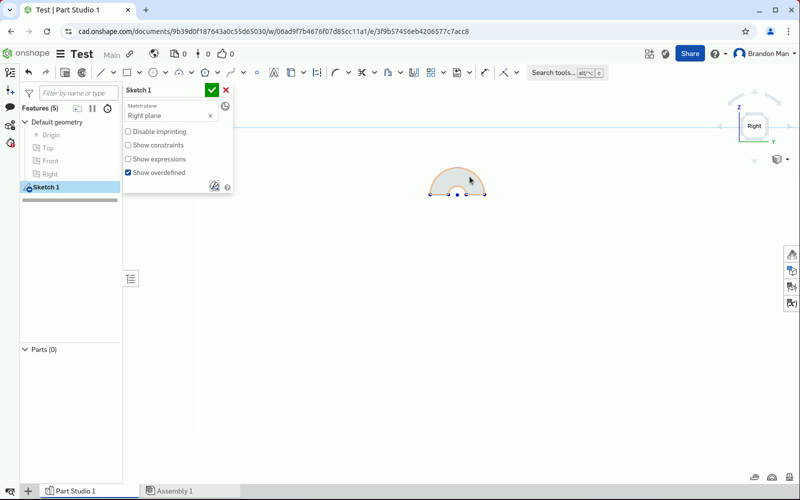
scroll(6)
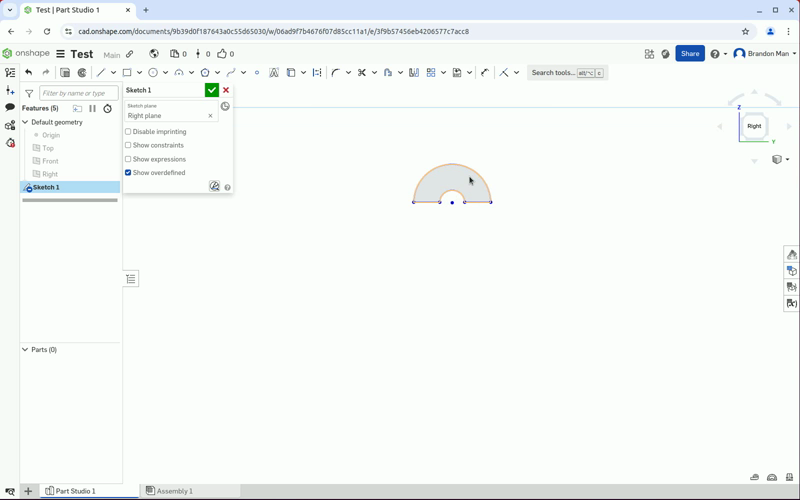
scroll(6)
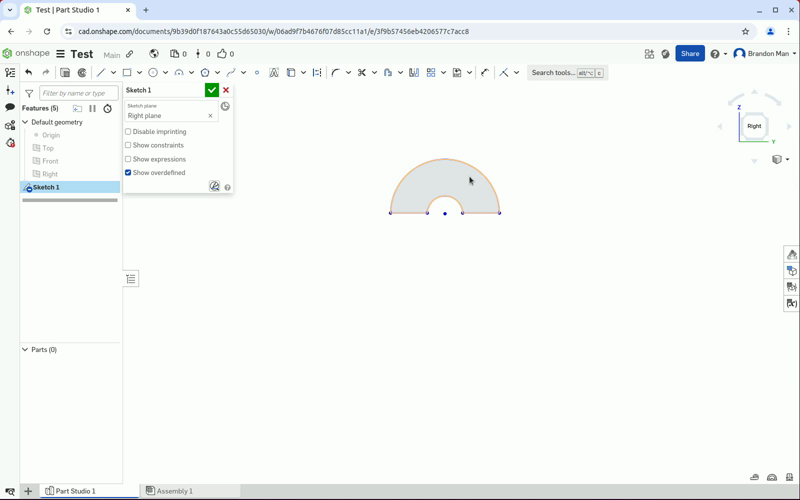
scroll(6)
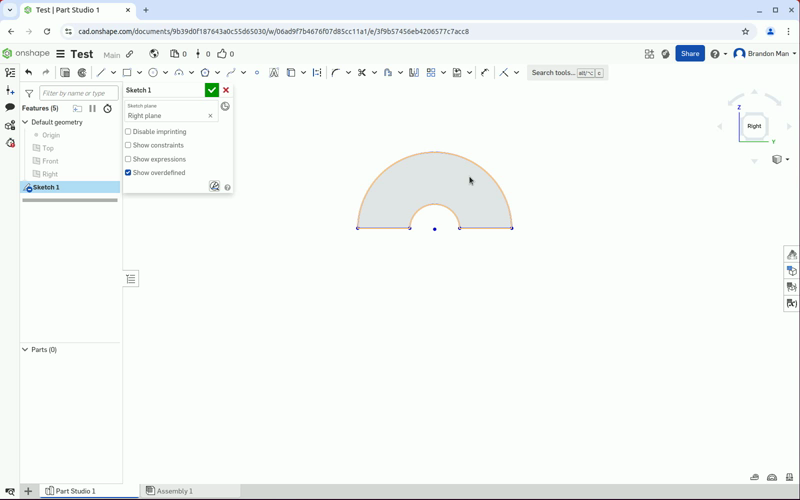
scroll(6)
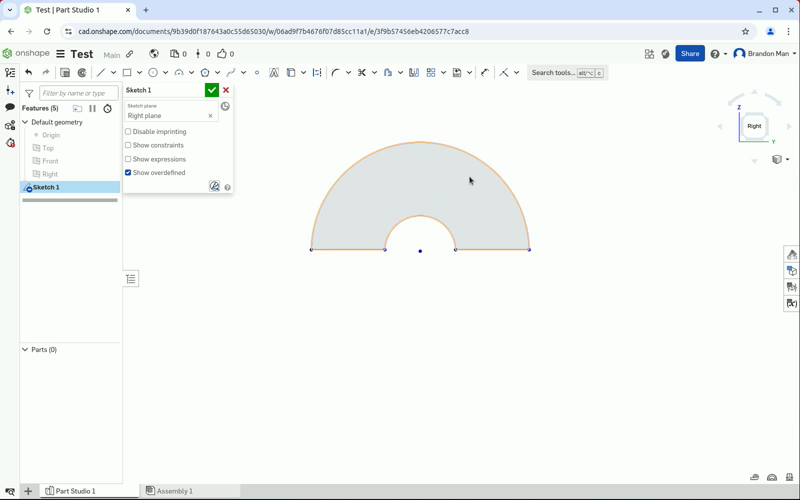
scroll(6)
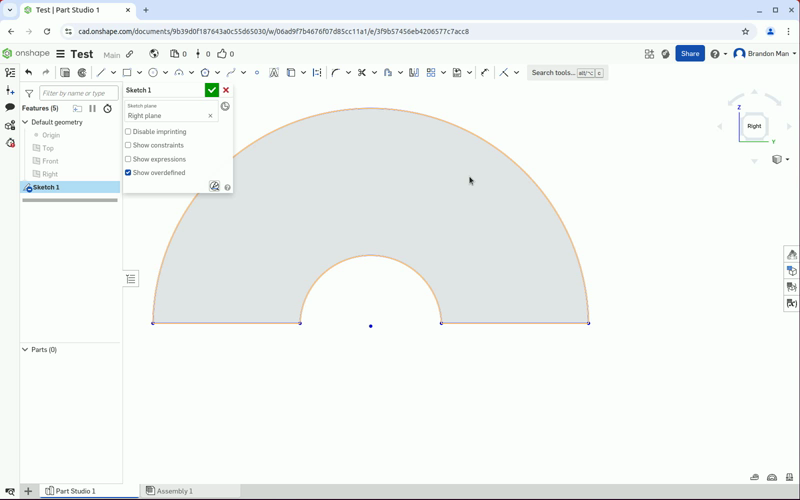
click(469, 176)
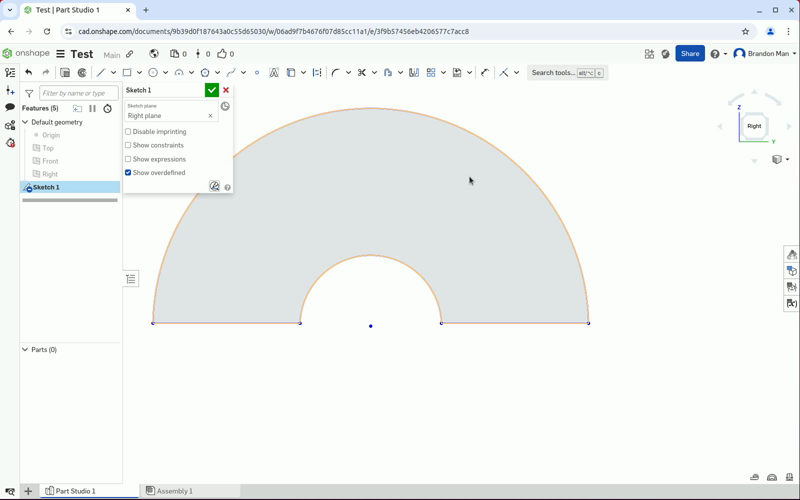
scroll(-6)
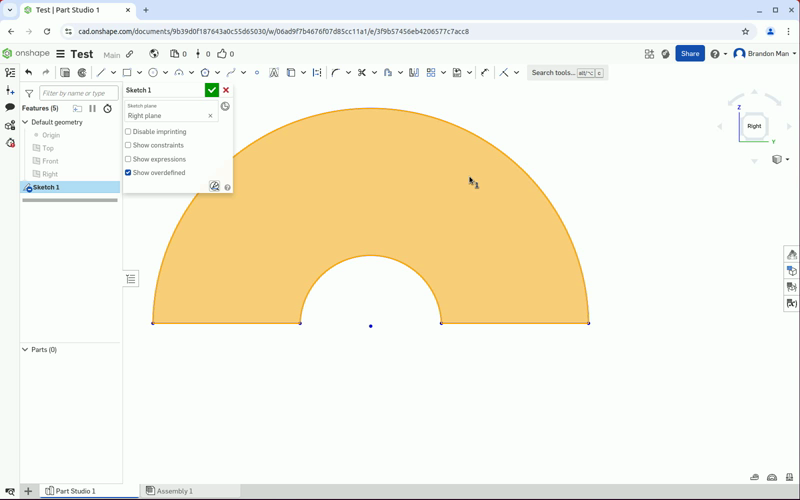
scroll(-6)
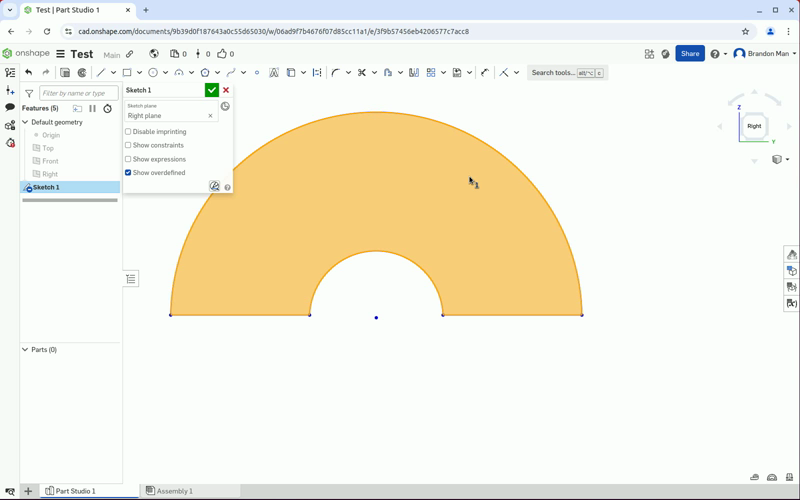
scroll(-6)
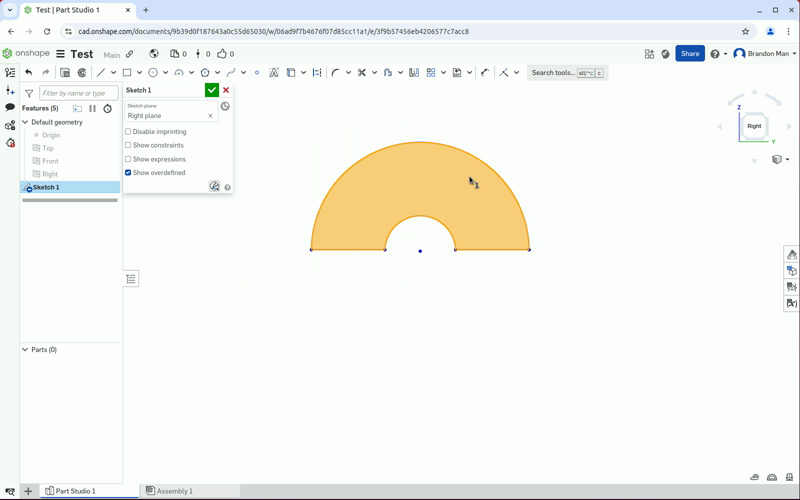
scroll(-6)
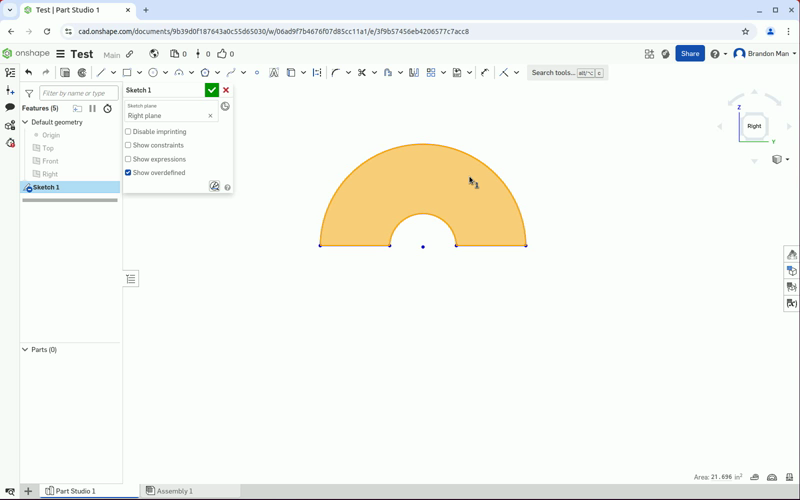
scroll(-6)
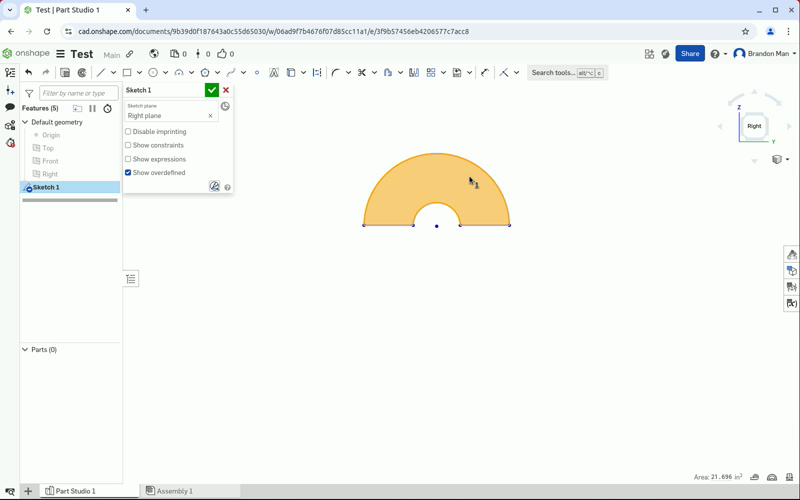
scroll(-6)
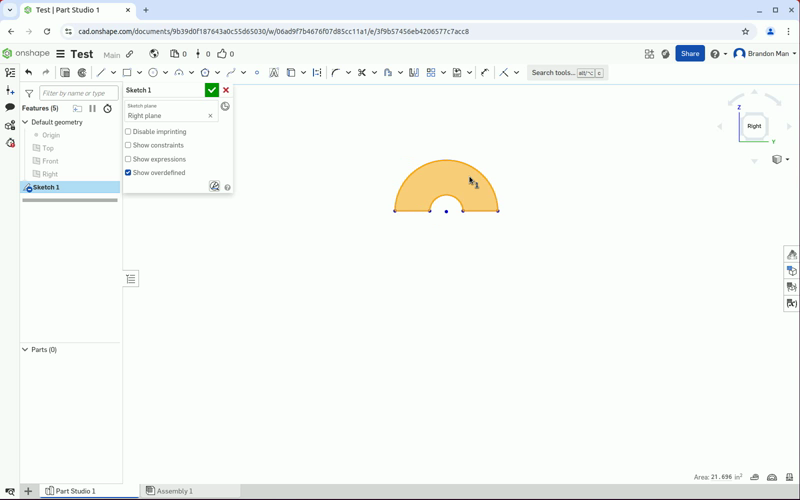
scroll(-6)
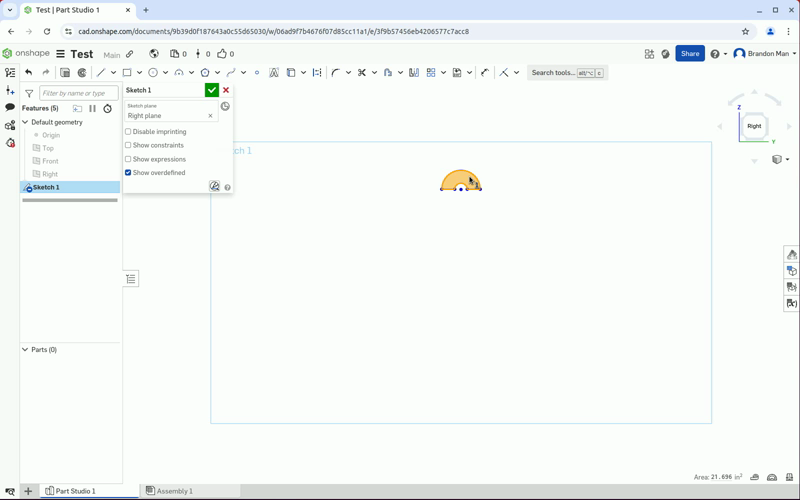
mouse_move(73, 352)
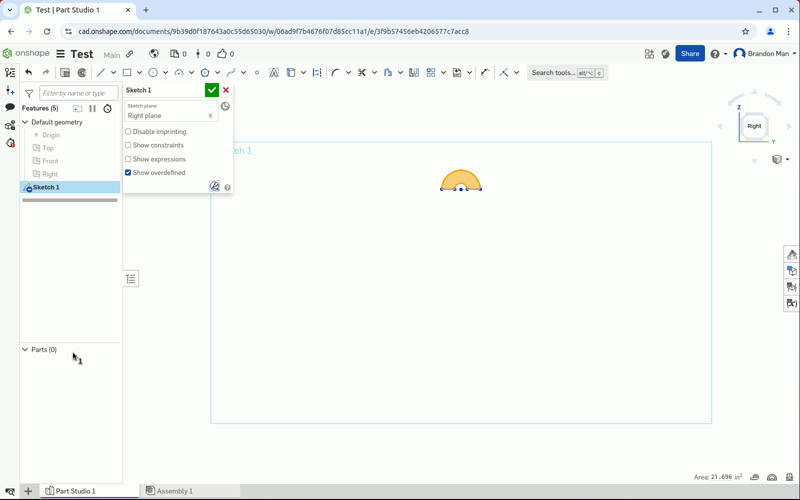
key(shift+y)
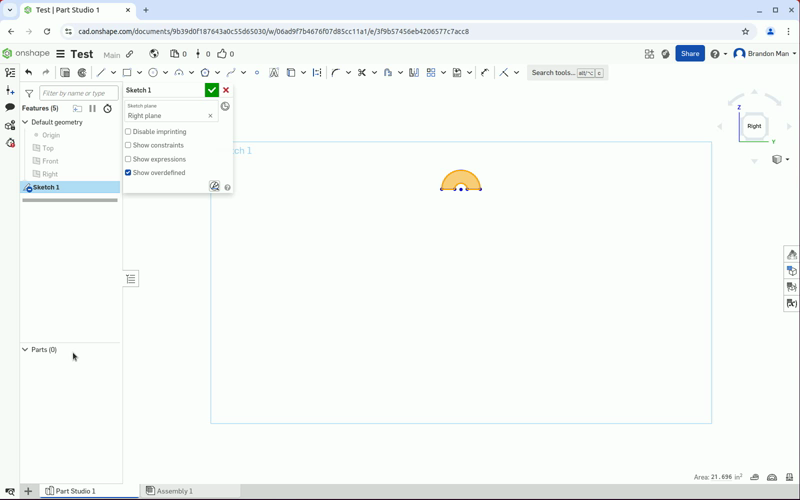
key(shift+e)
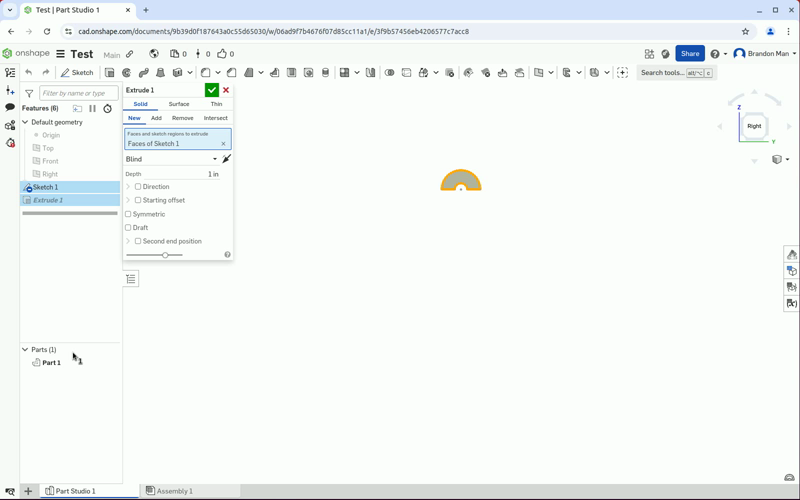
mouse_move(143, 106)
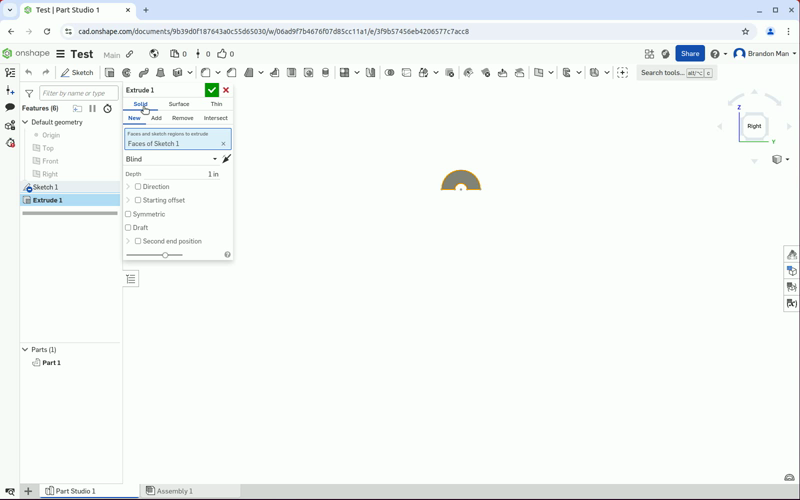
click(143, 106)
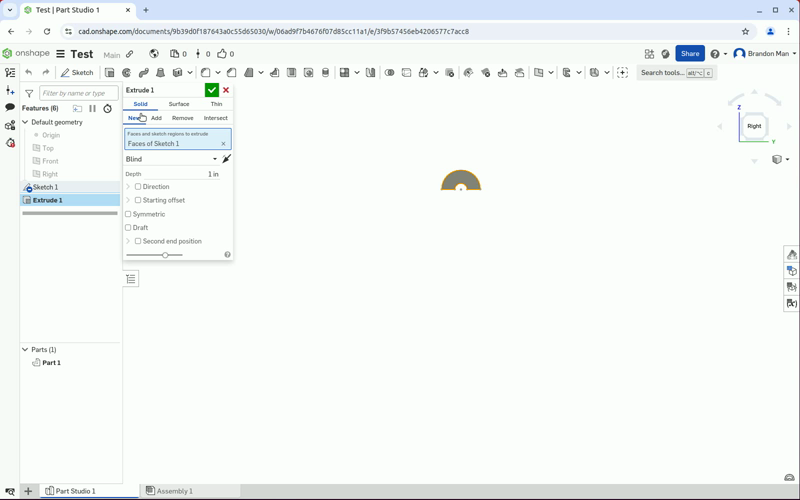
mouse_move(137, 120)
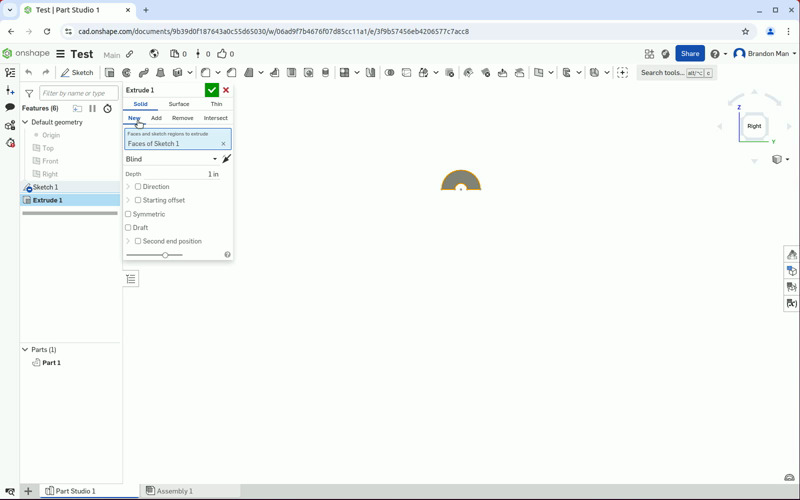
click(137, 120)
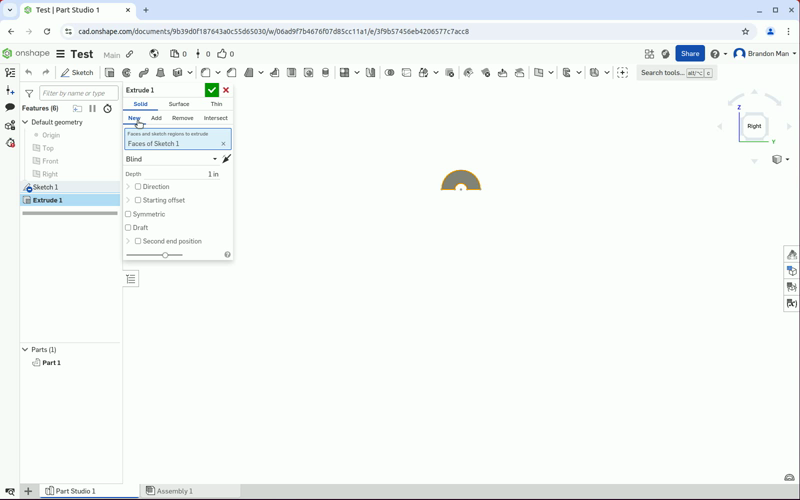
key(tab, 4)
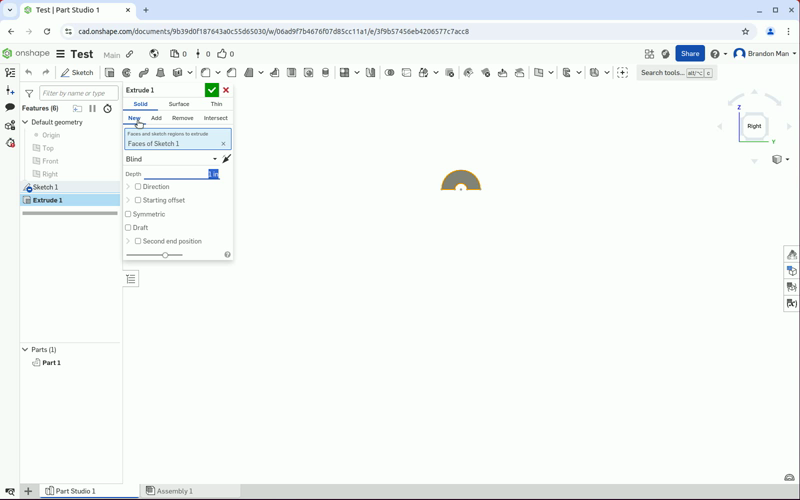
text(2.648)
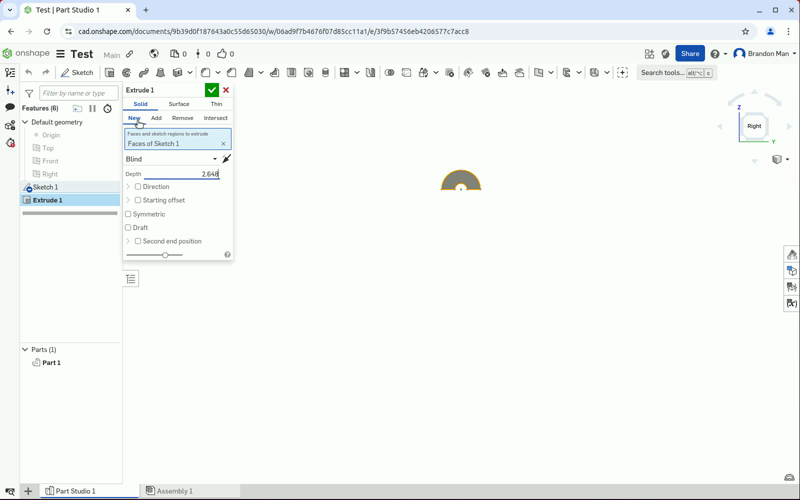
key(enter)
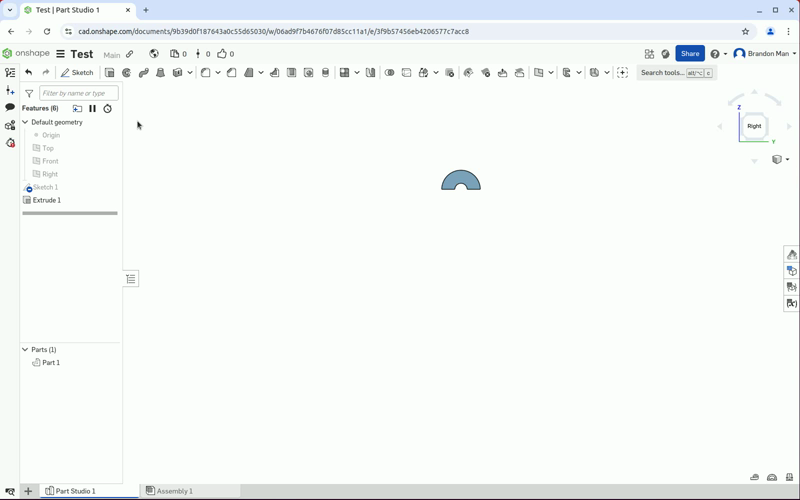
key(shift+h)
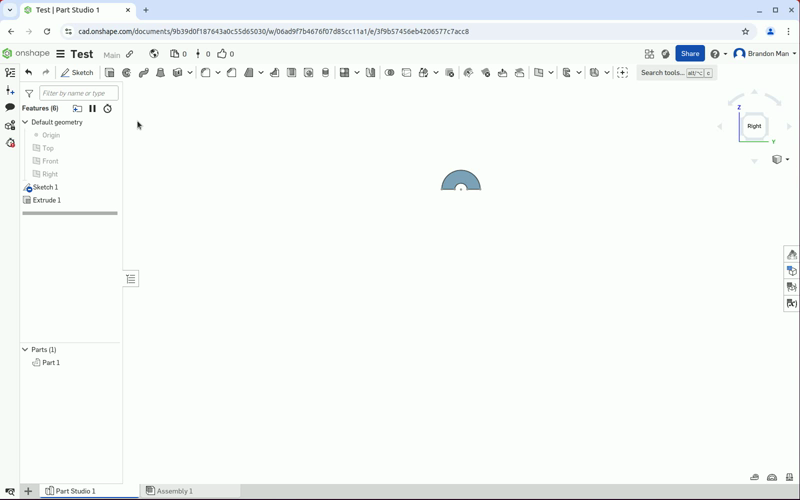
key(shift+h)
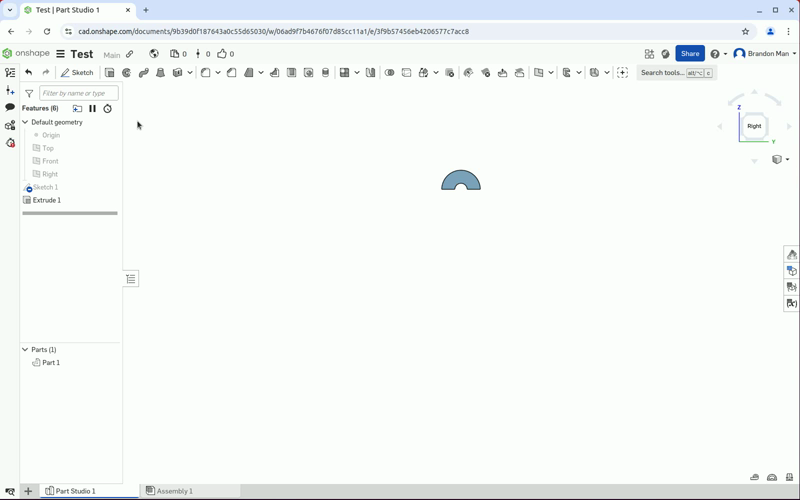
mouse_move(73, 189)
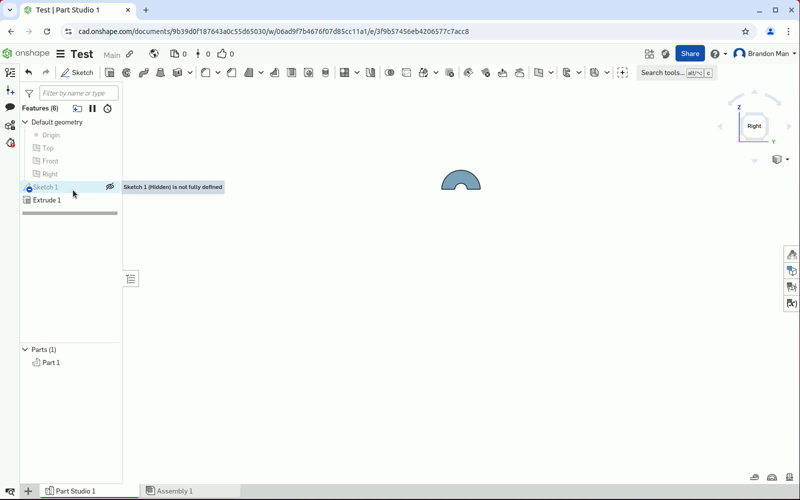
click(73, 189)
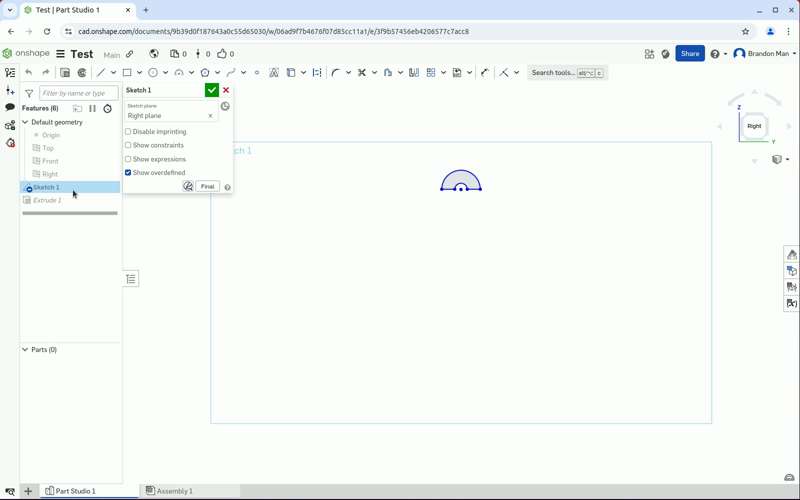
mouse_move(229, 92)
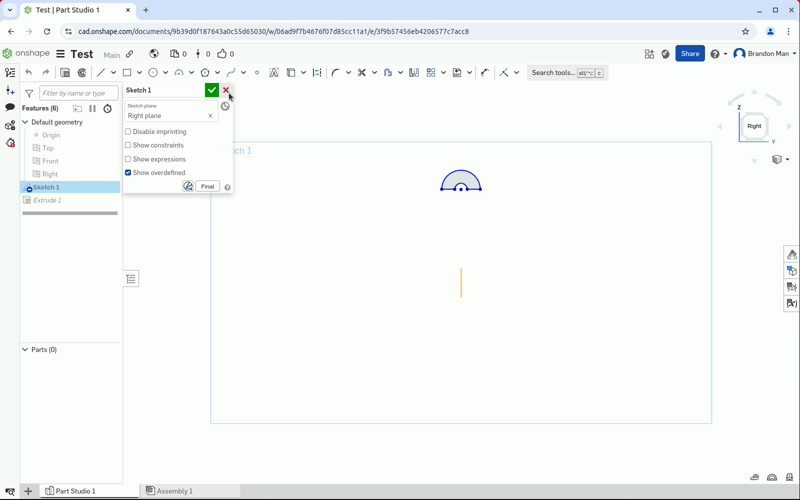
click(229, 92)
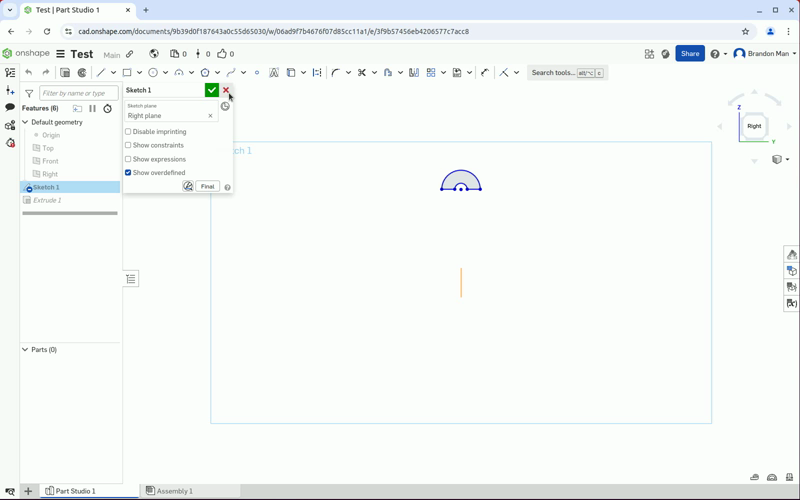
key(shift+s)
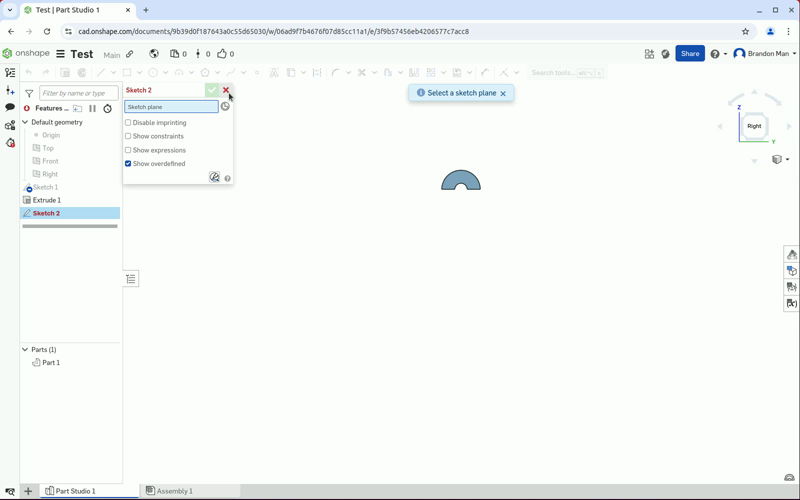
mouse_move(73, 176)
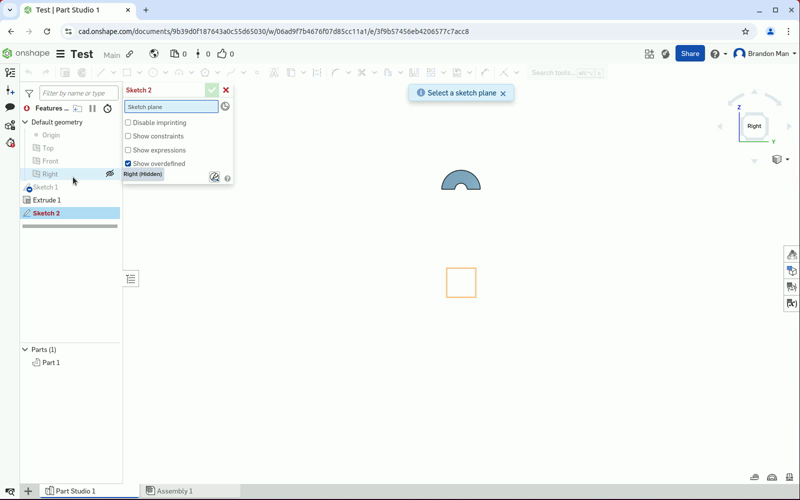
click(73, 176)
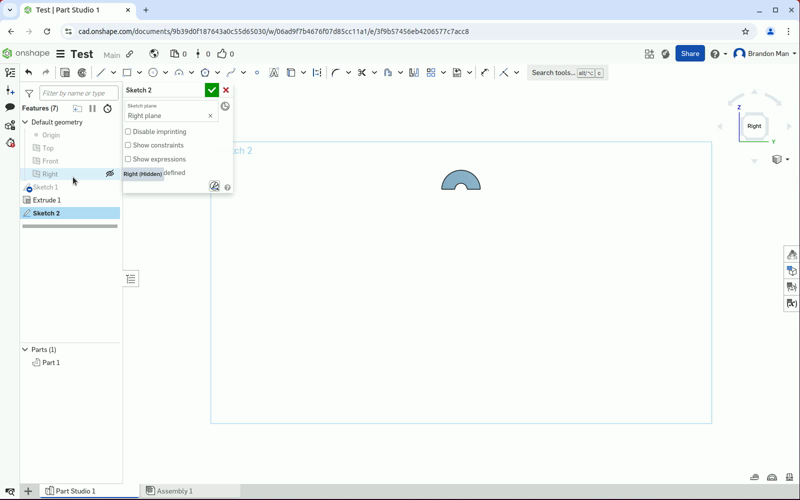
mouse_move(73, 352)
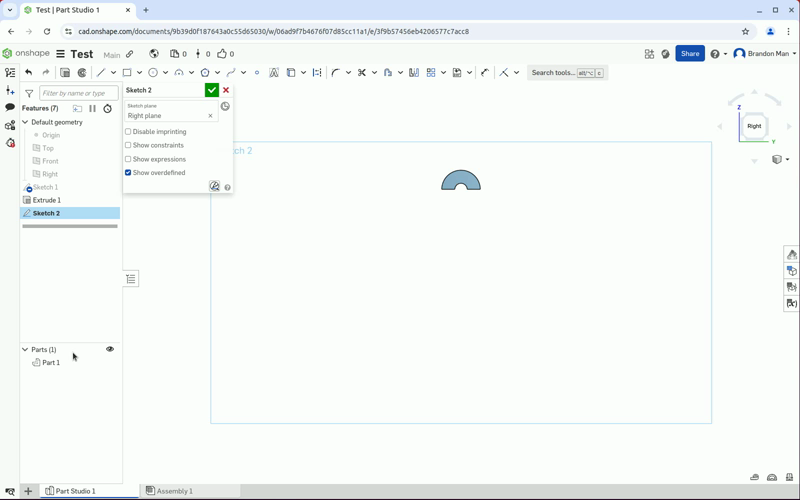
key(y)
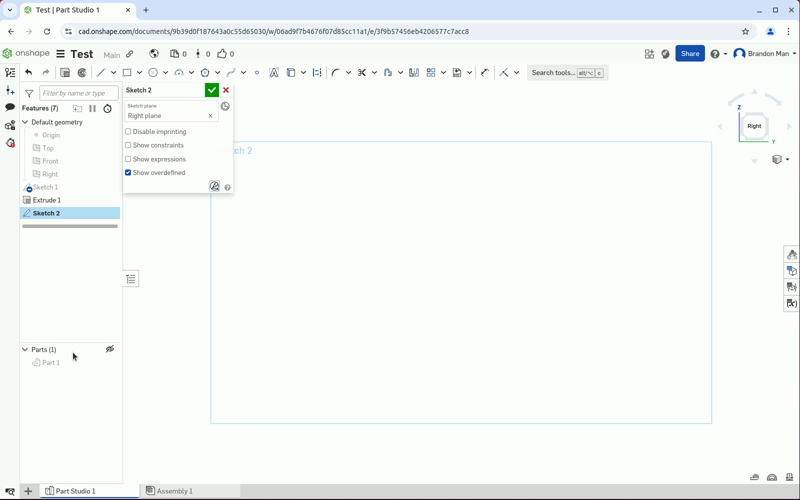
key(a)
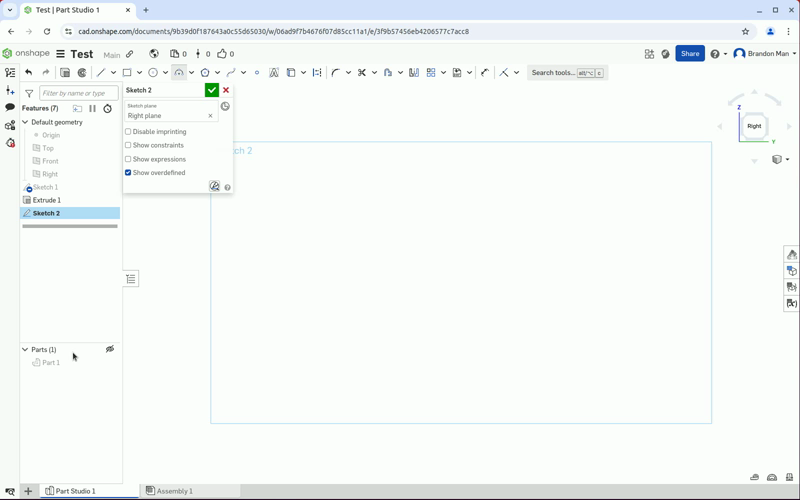
key_down(shift)
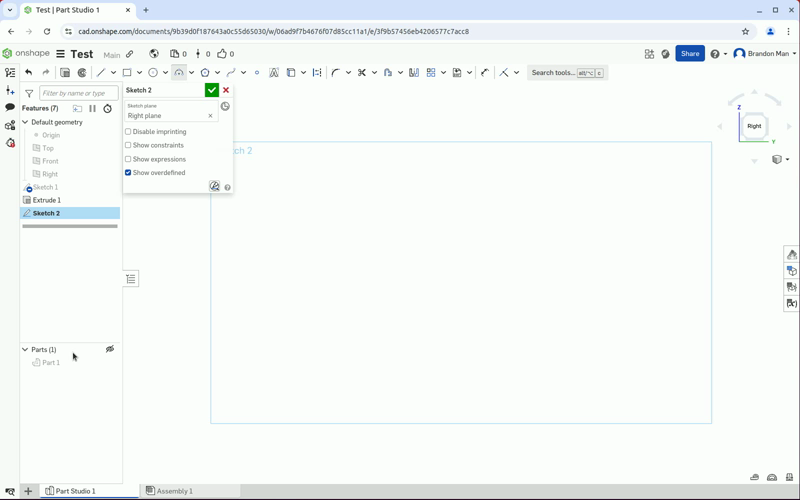
mouse_move(441, 282)
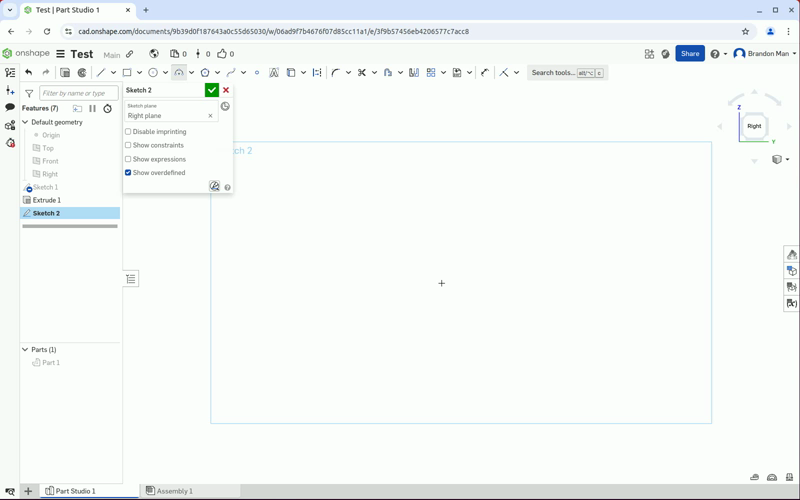
click(441, 282)
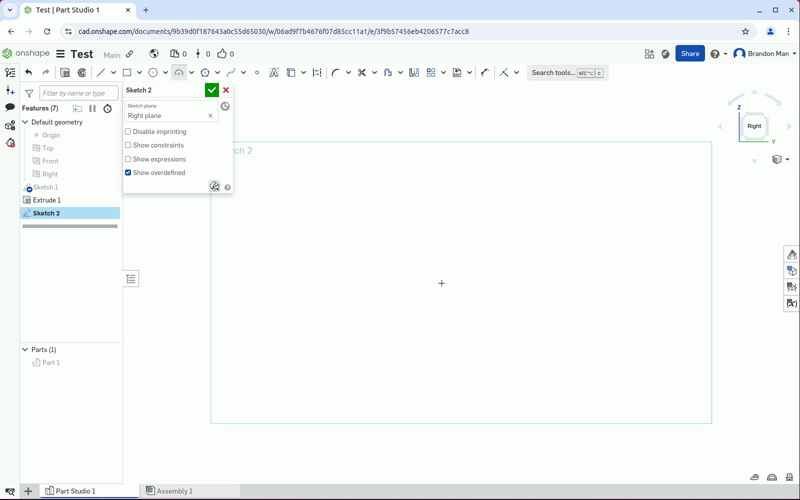
key_up(shift)
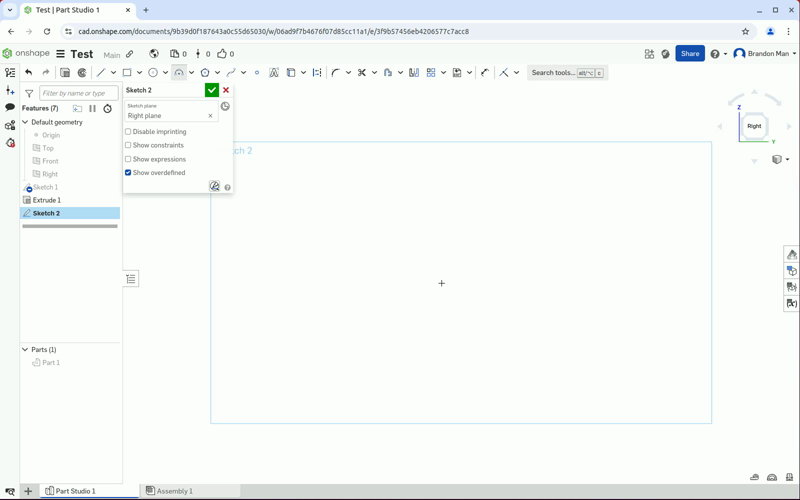
key_down(shift)
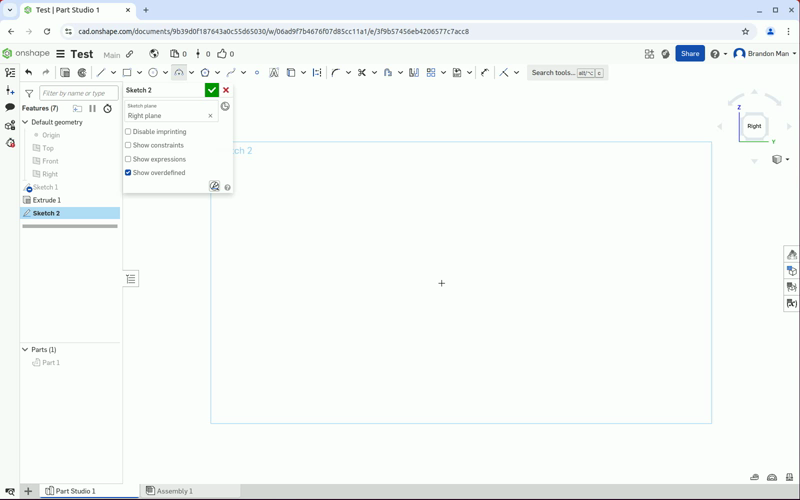
mouse_move(479, 282)
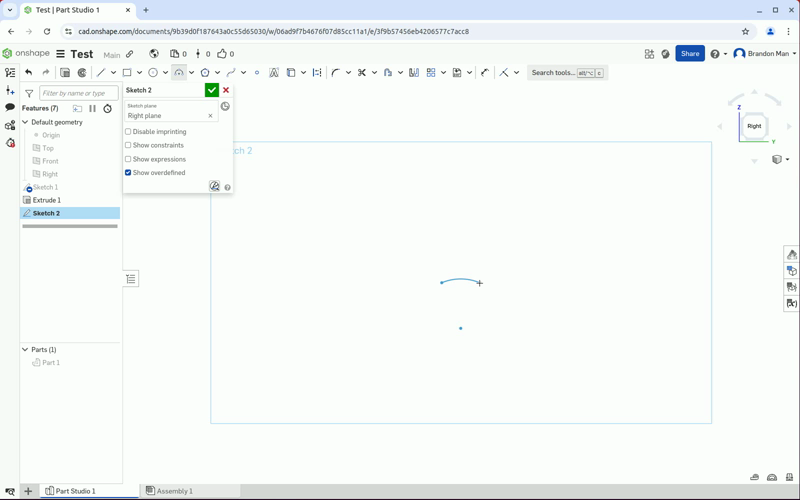
click(479, 282)
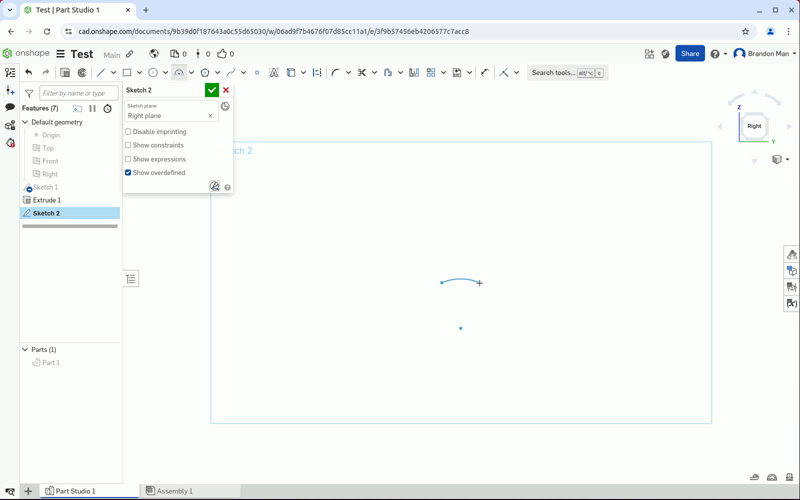
mouse_move(460, 301)
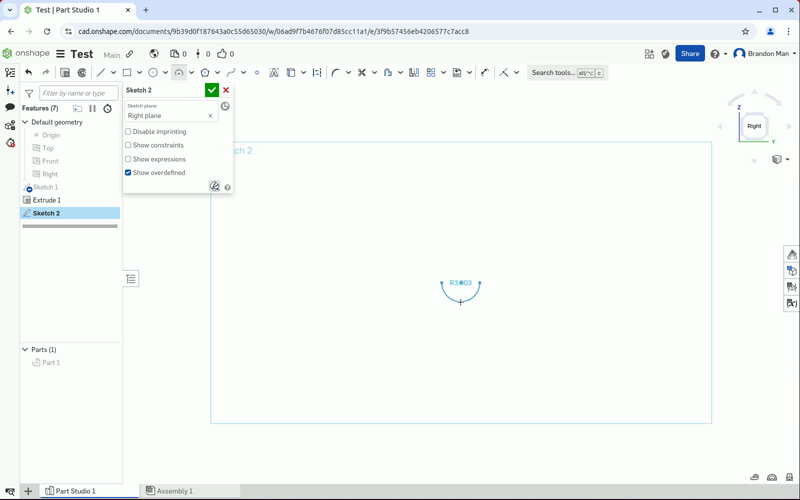
click(460, 301)
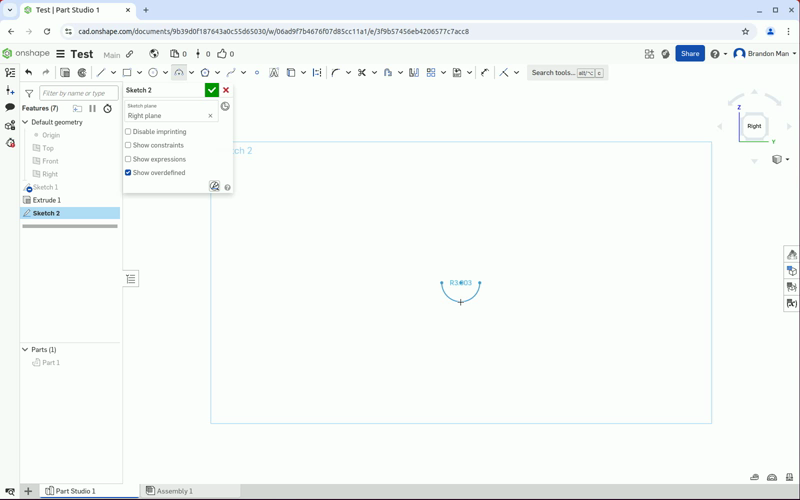
key_up(shift)
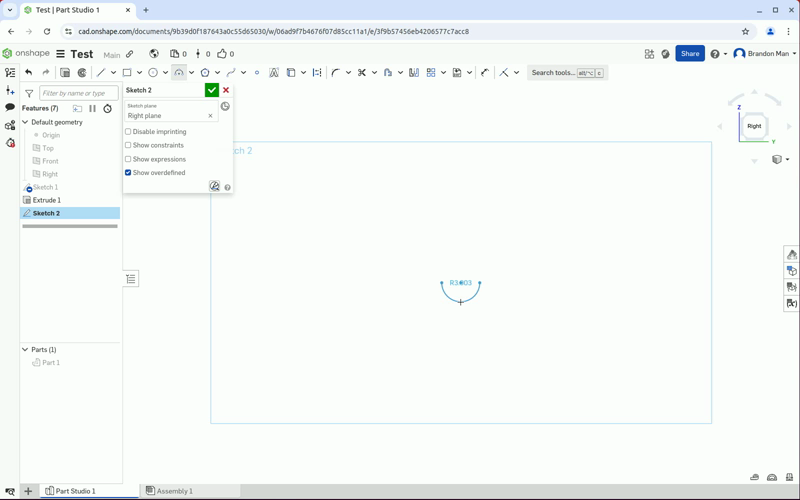
key(esc)
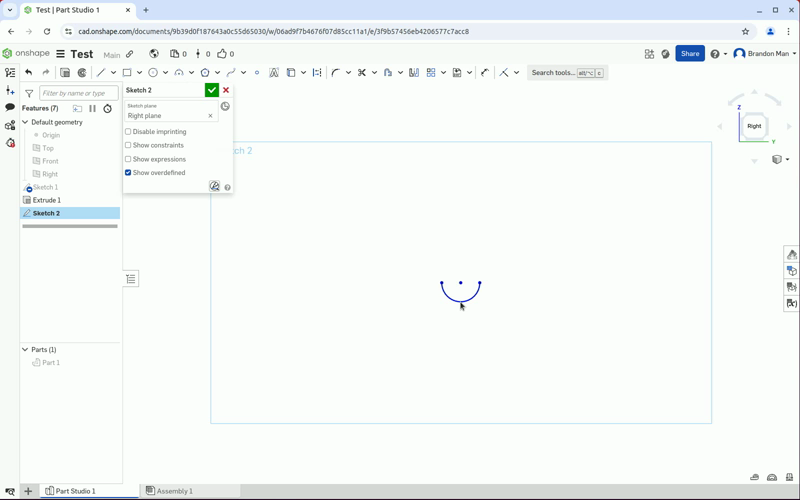
key(l)
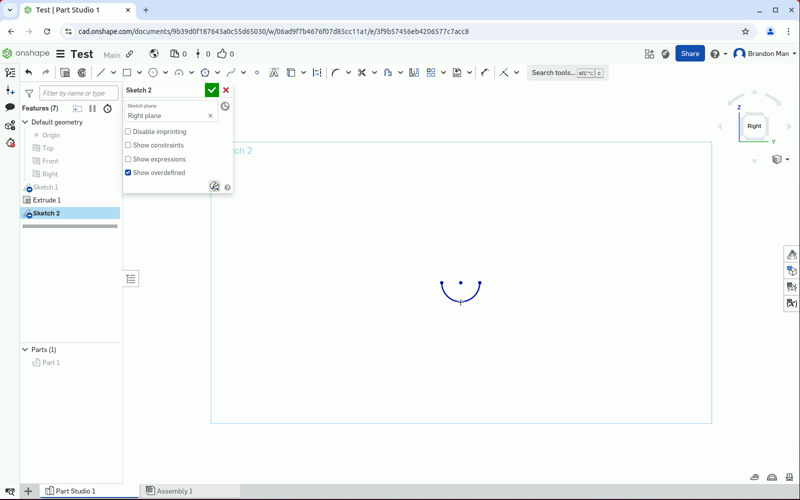
mouse_move(479, 282)
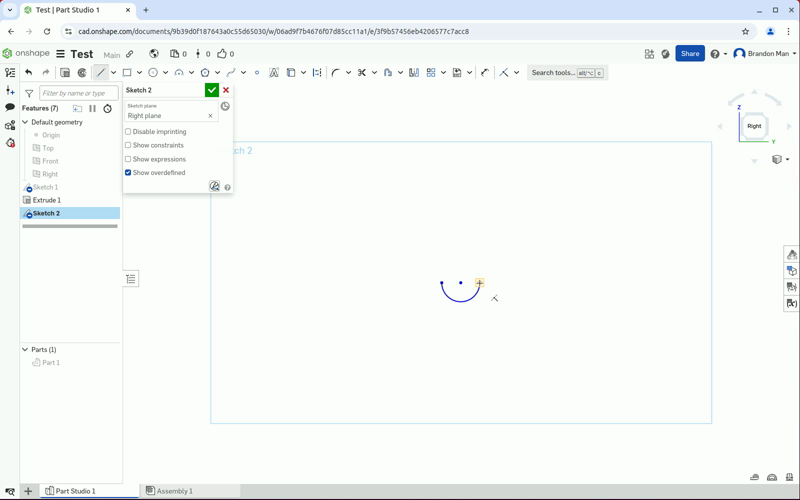
click(479, 282)
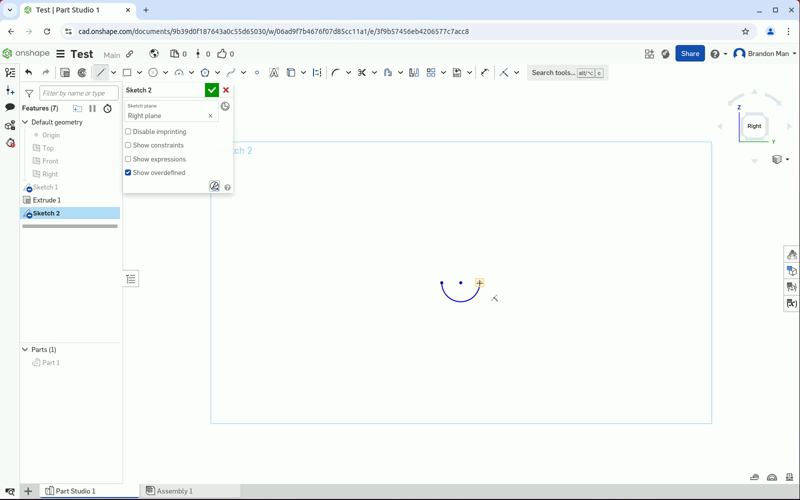
key_down(shift)
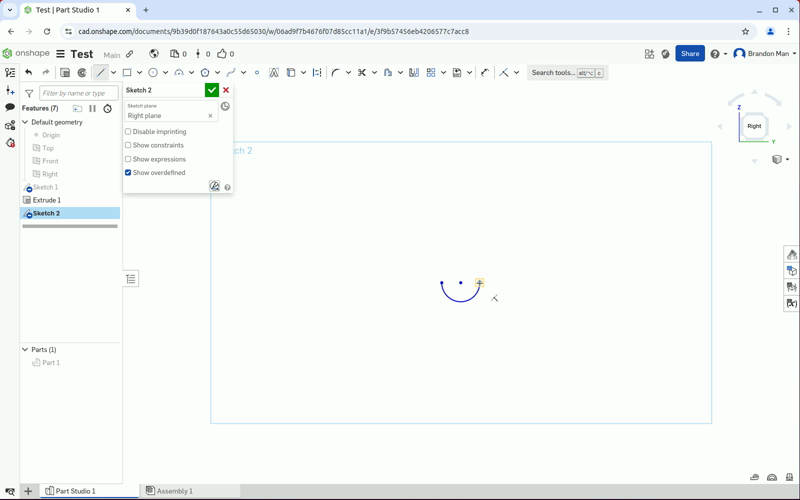
mouse_move(479, 189)
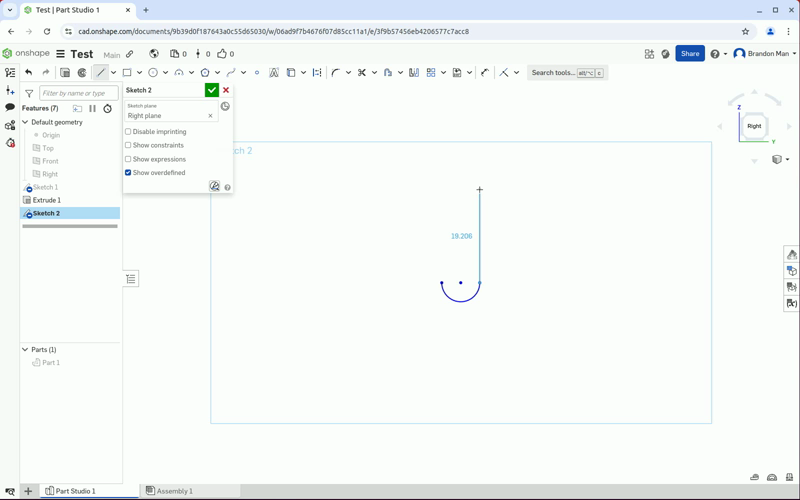
click(479, 189)
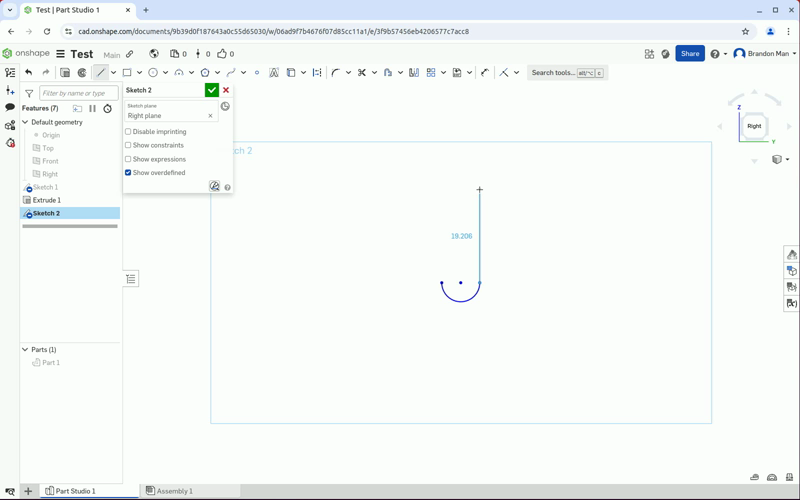
key_up(shift)
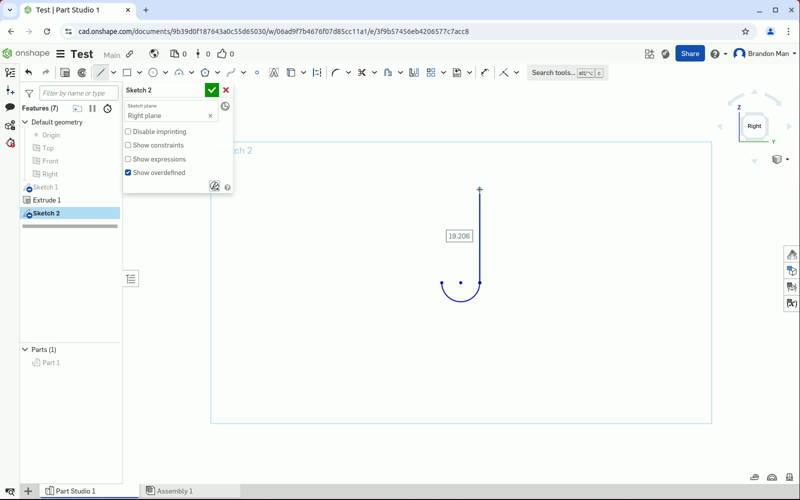
key_down(shift)
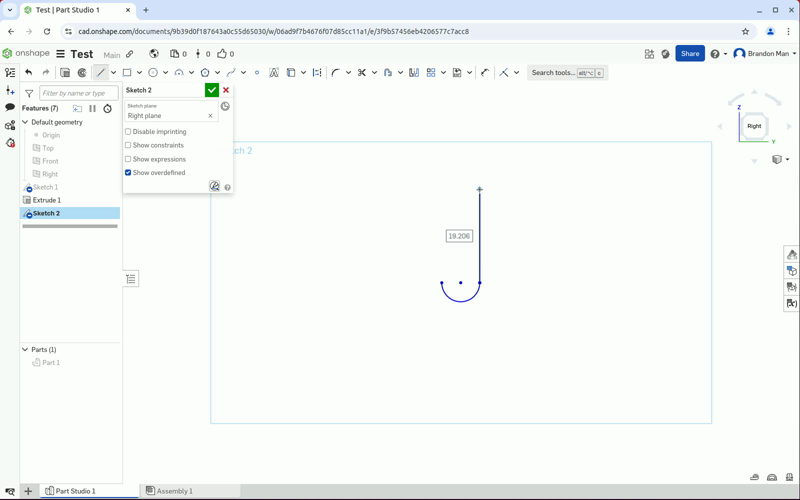
mouse_move(509, 189)
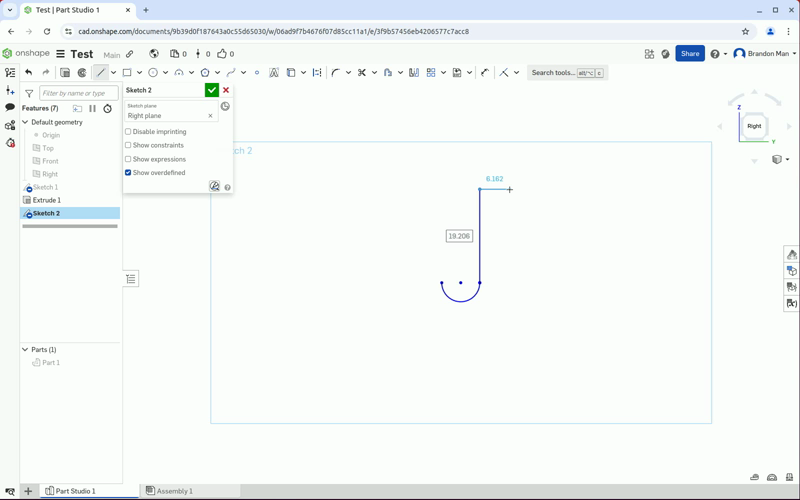
mouse_move(466, 189)
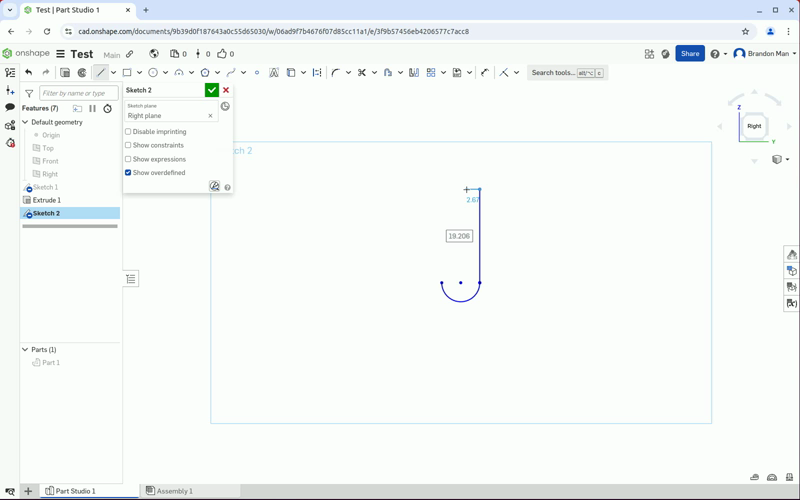
click(466, 189)
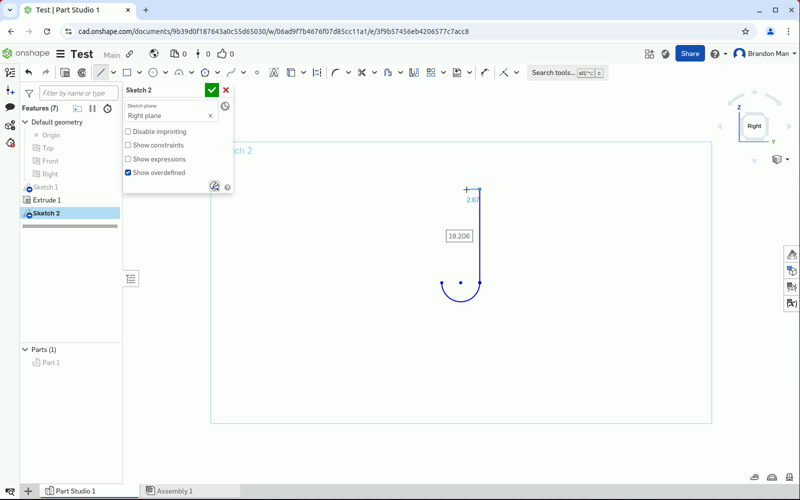
key_up(shift)
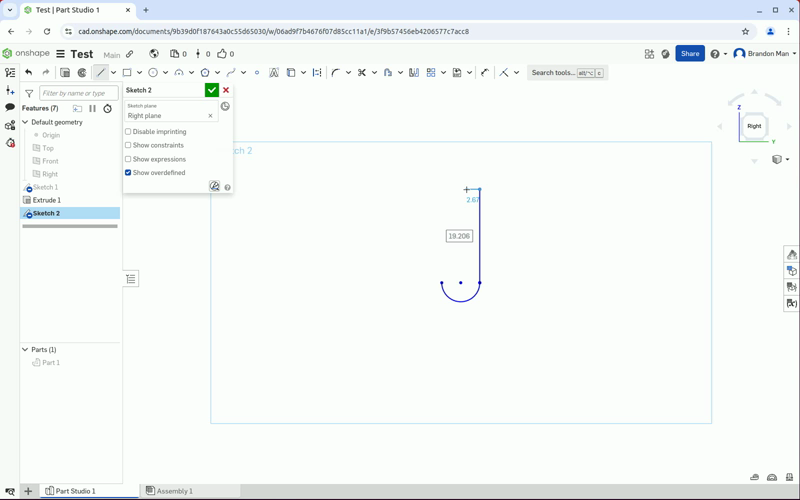
key(esc)
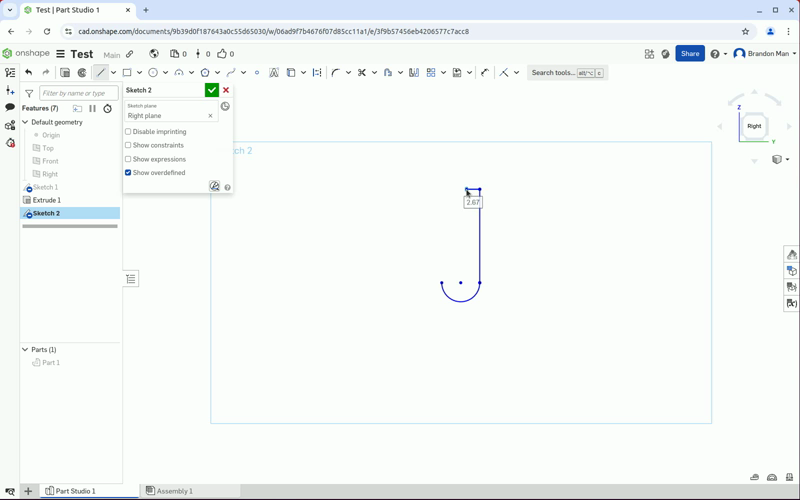
key(a)
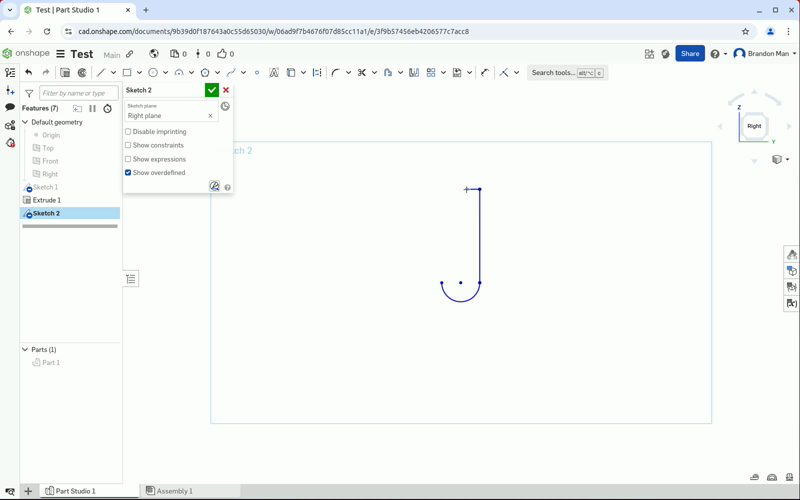
mouse_move(466, 189)
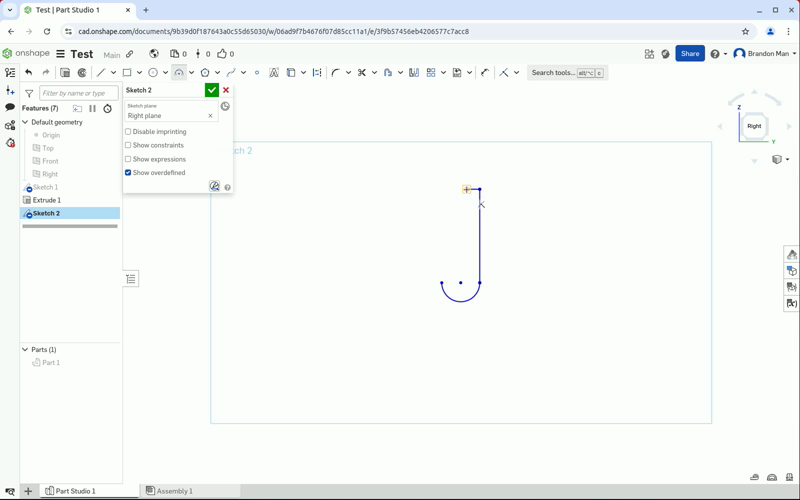
click(466, 189)
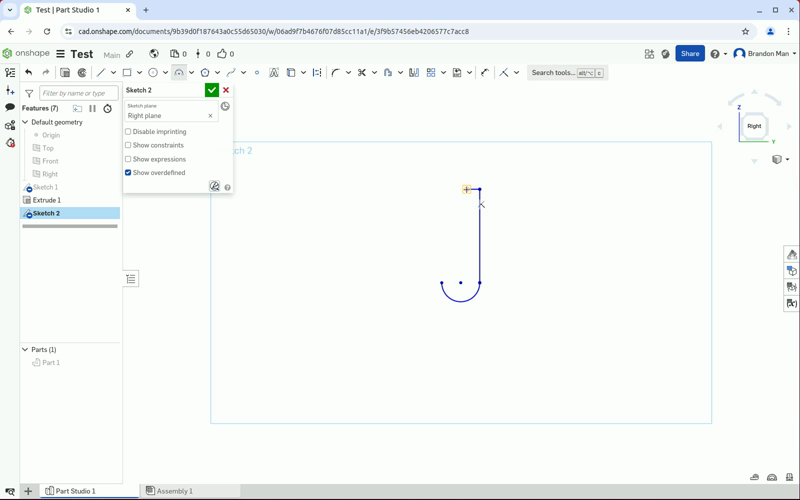
key_down(shift)
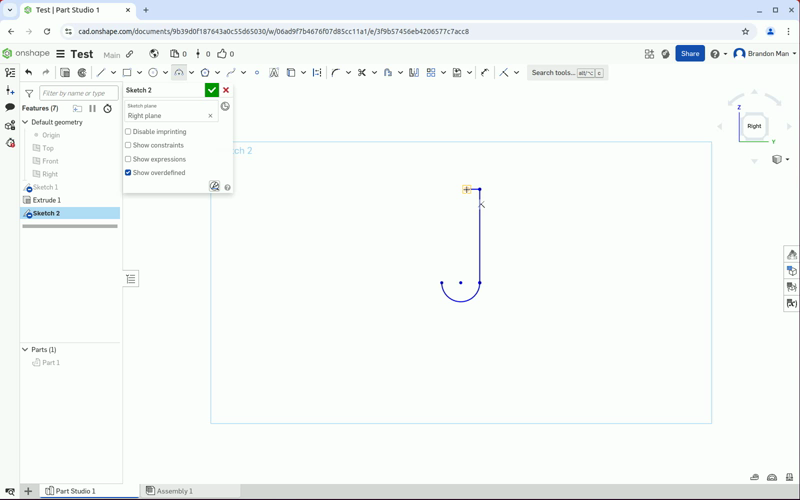
mouse_move(454, 189)
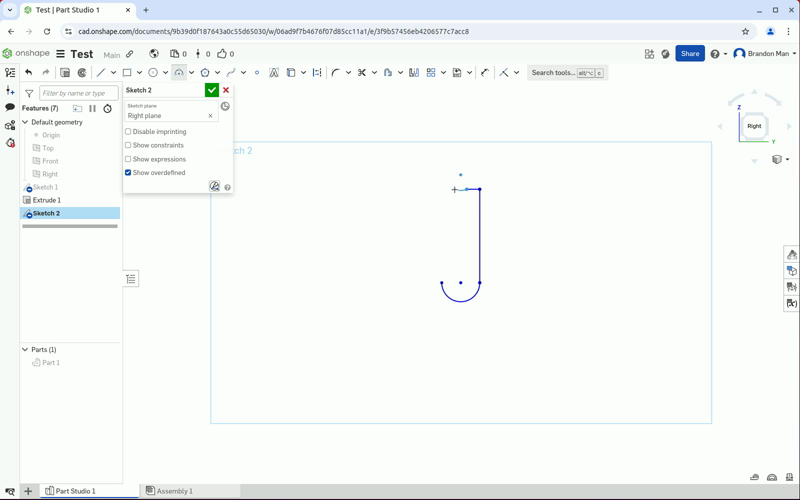
click(454, 189)
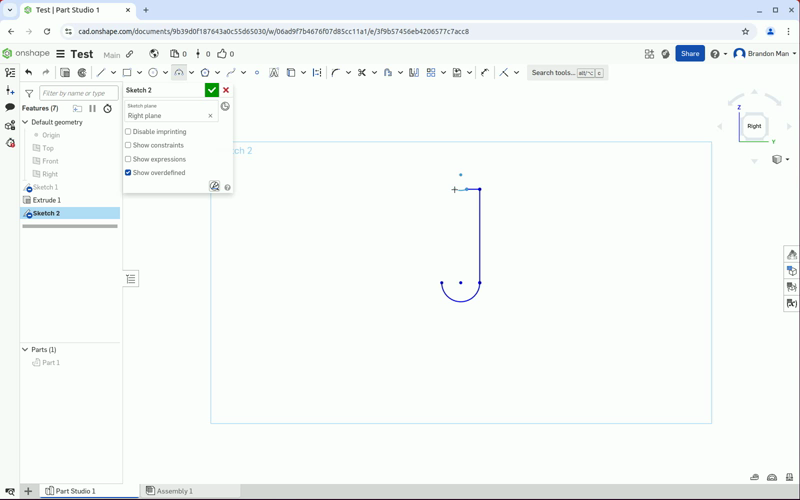
mouse_move(460, 195)
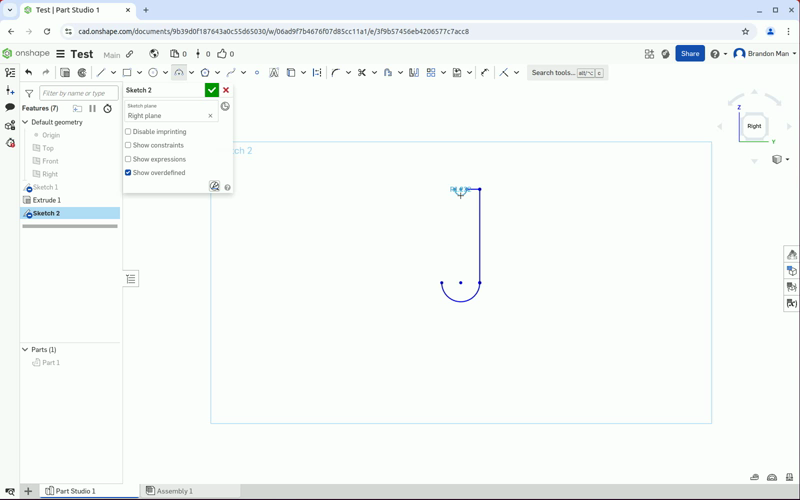
click(460, 195)
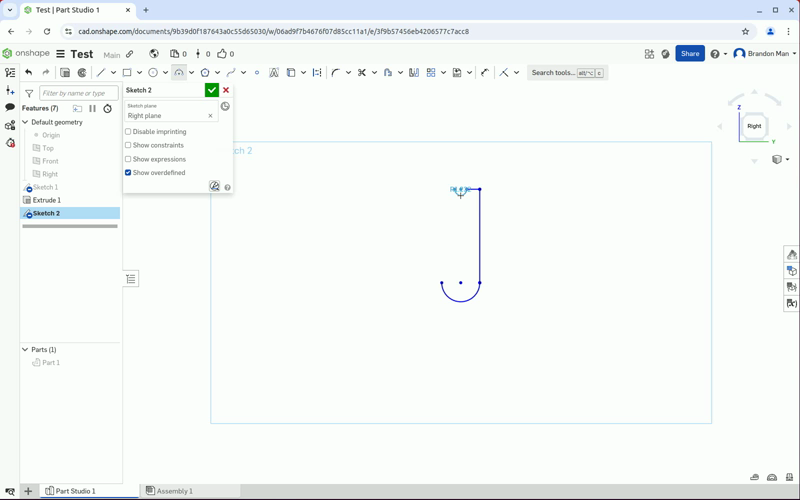
key_up(shift)
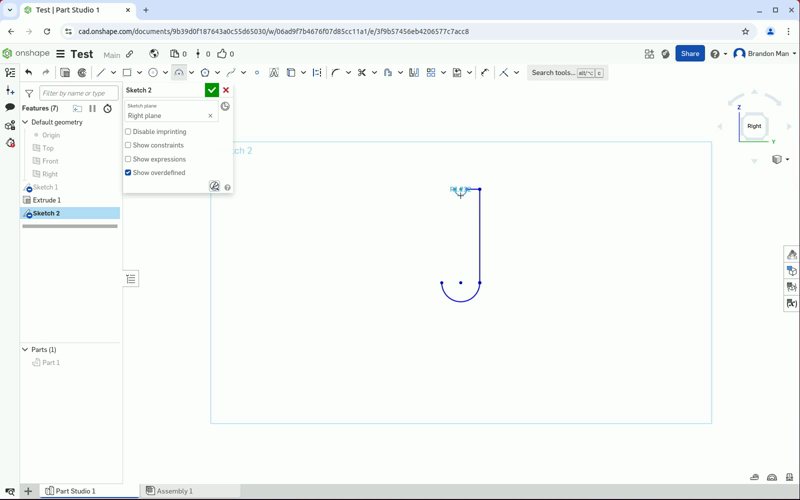
key(esc)
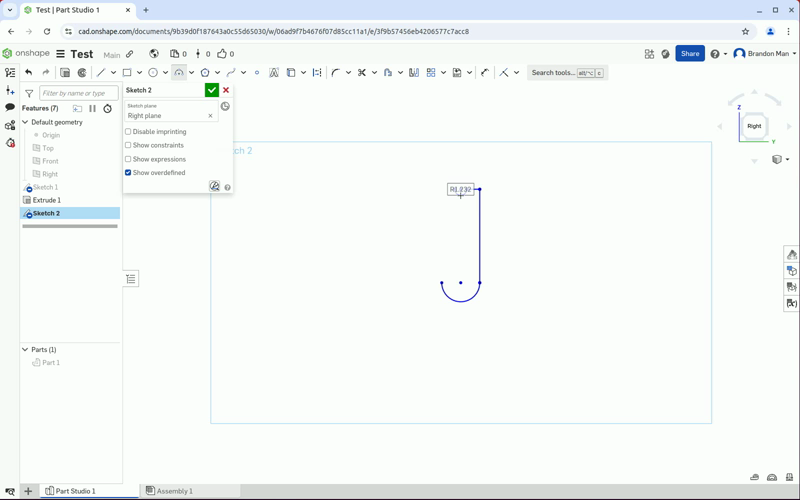
key(l)
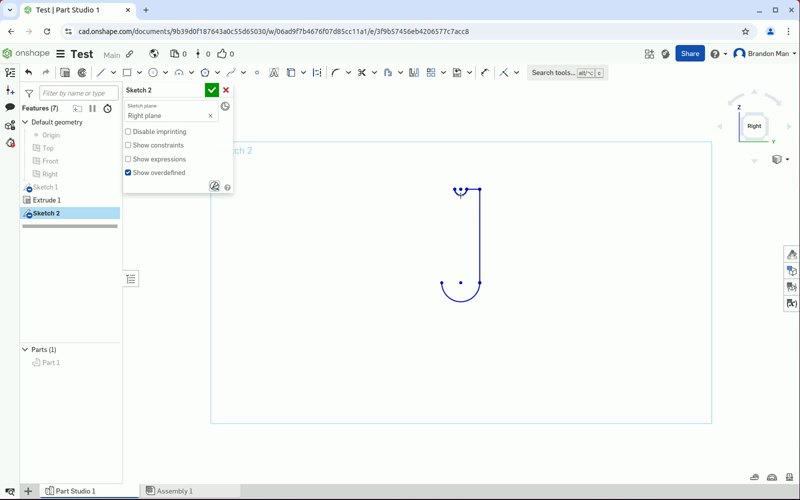
mouse_move(454, 189)
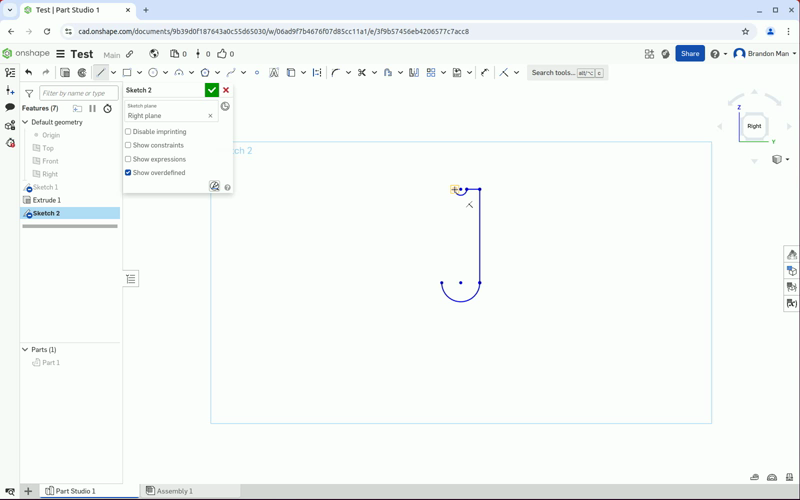
click(454, 189)
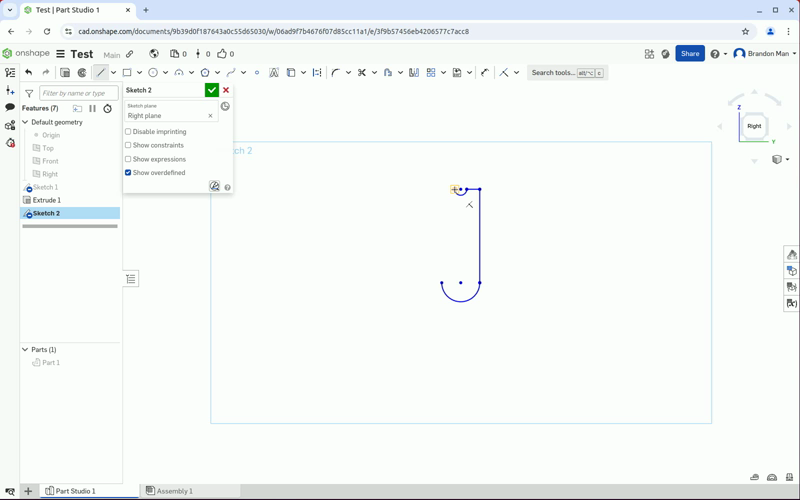
key_down(shift)
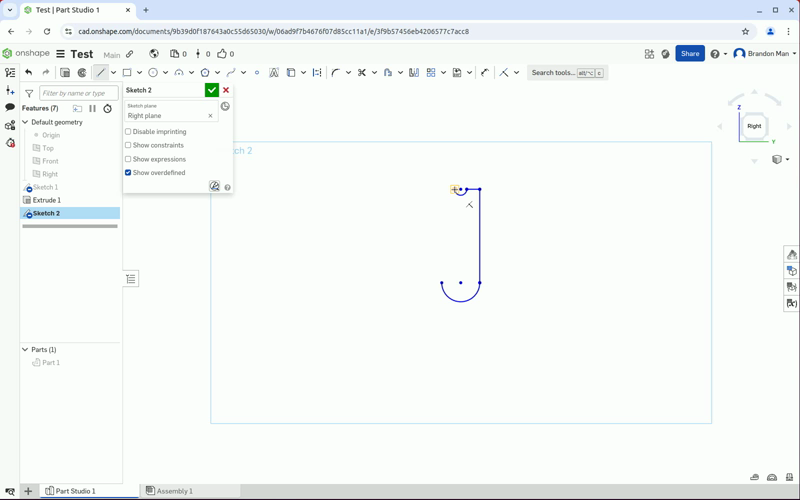
mouse_move(484, 189)
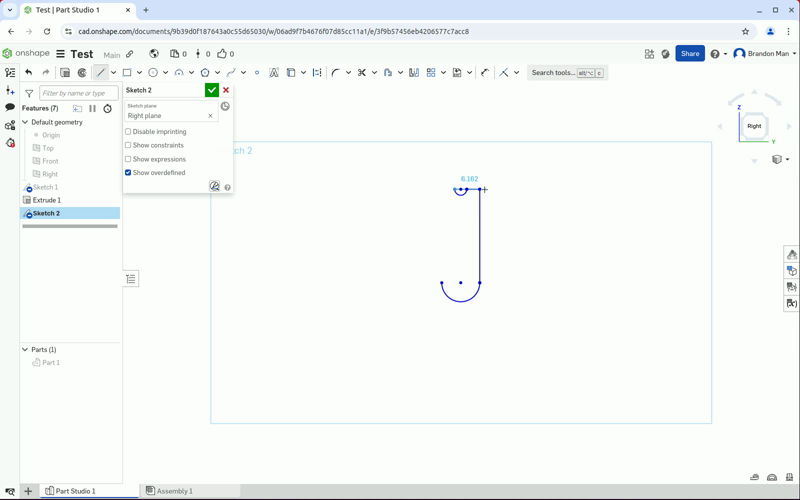
mouse_move(441, 189)
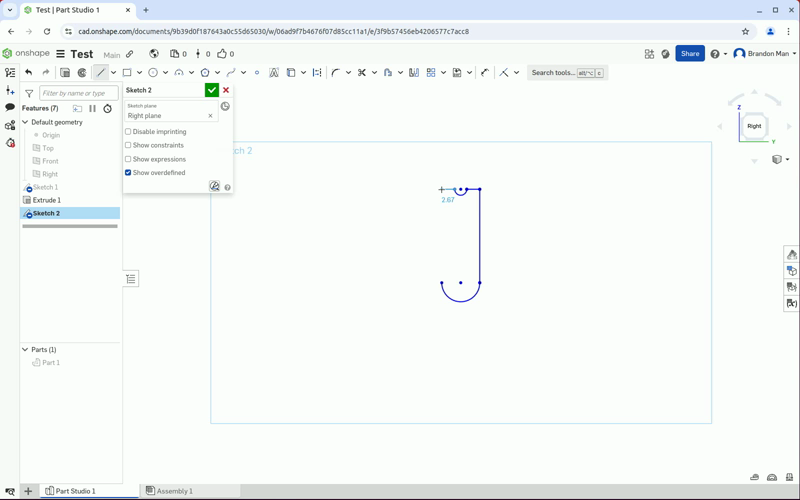
click(441, 189)
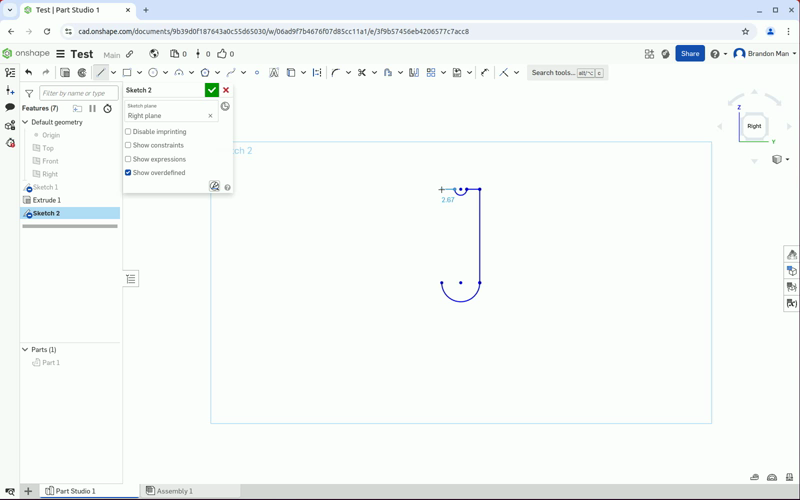
key_up(shift)
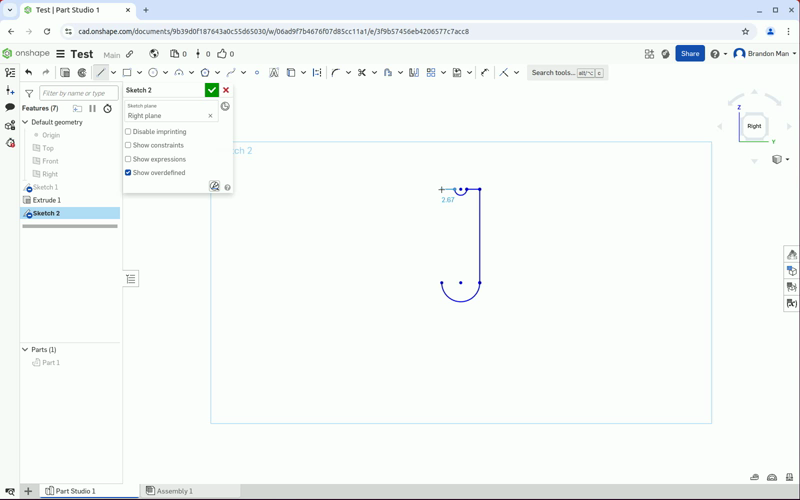
key_down(shift)
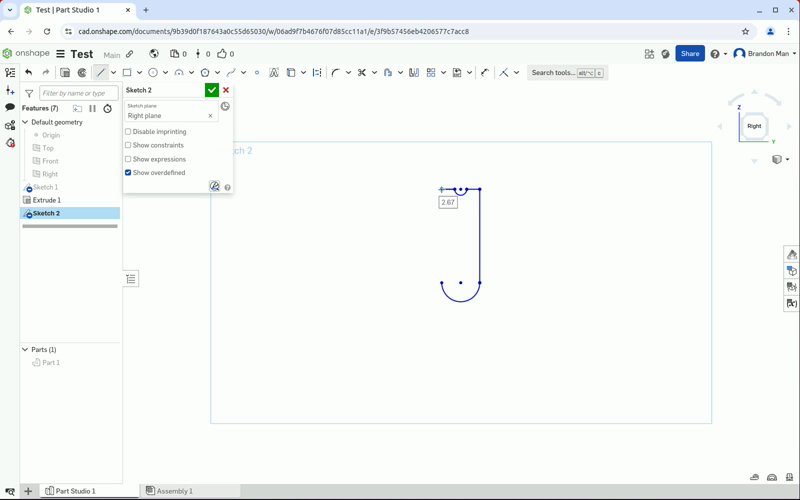
mouse_move(441, 282)
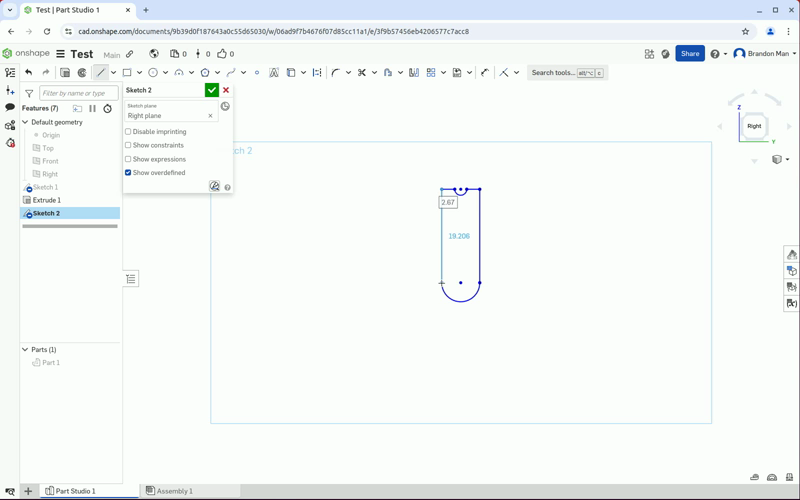
key_up(shift)
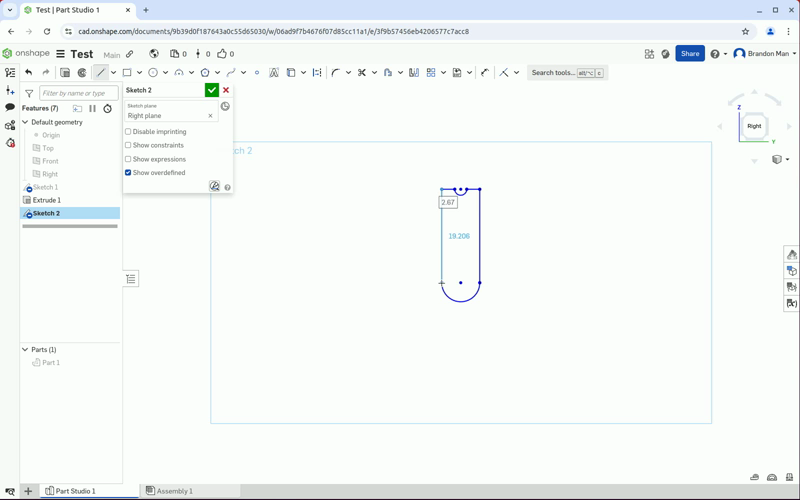
click(441, 282)
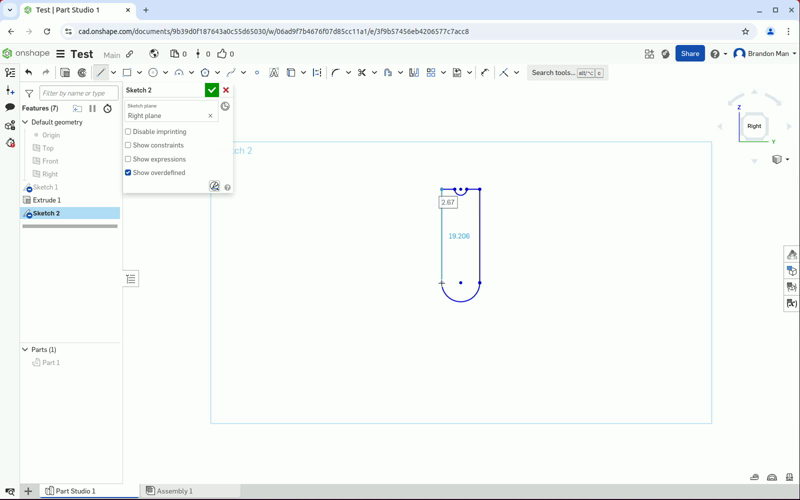
key(esc)
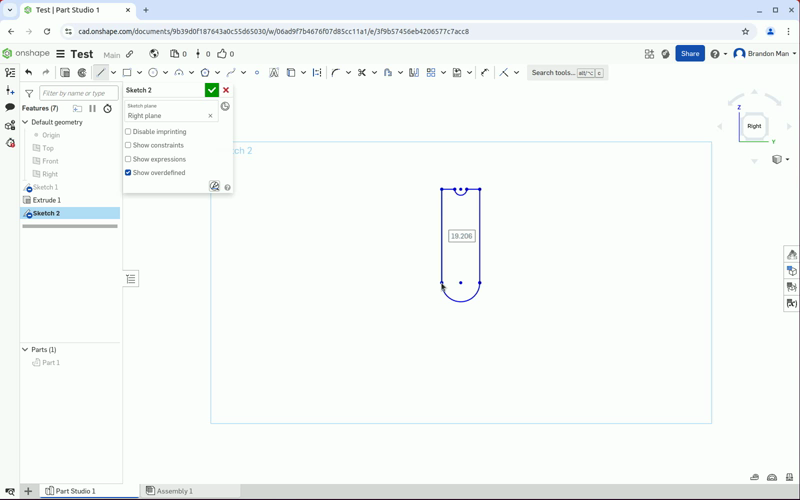
key(c)
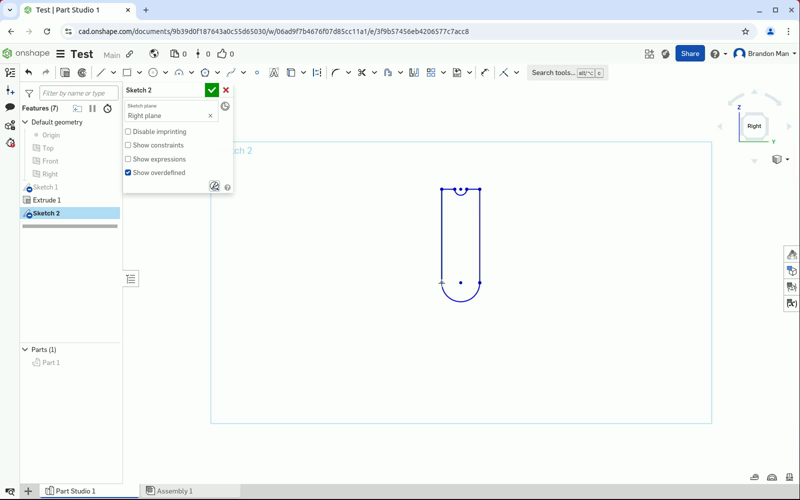
key_down(shift)
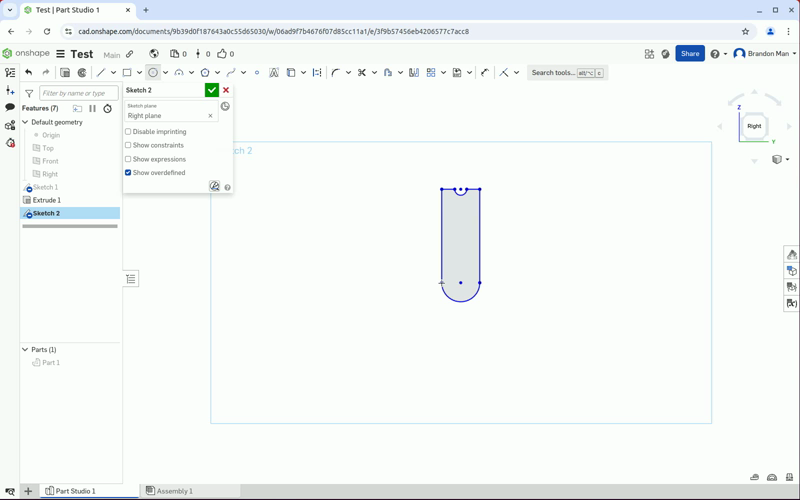
mouse_move(460, 282)
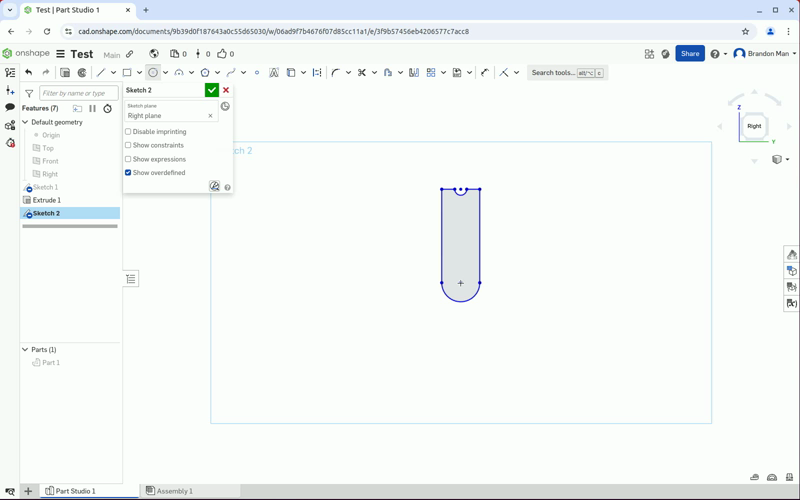
click(460, 282)
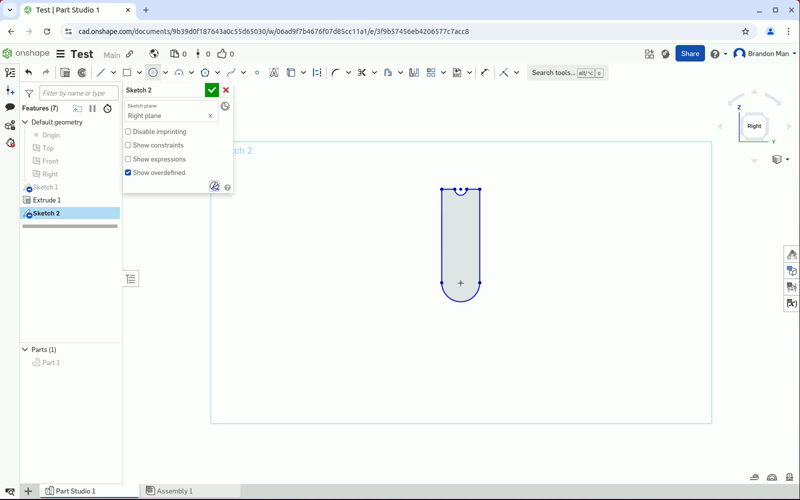
key_up(shift)
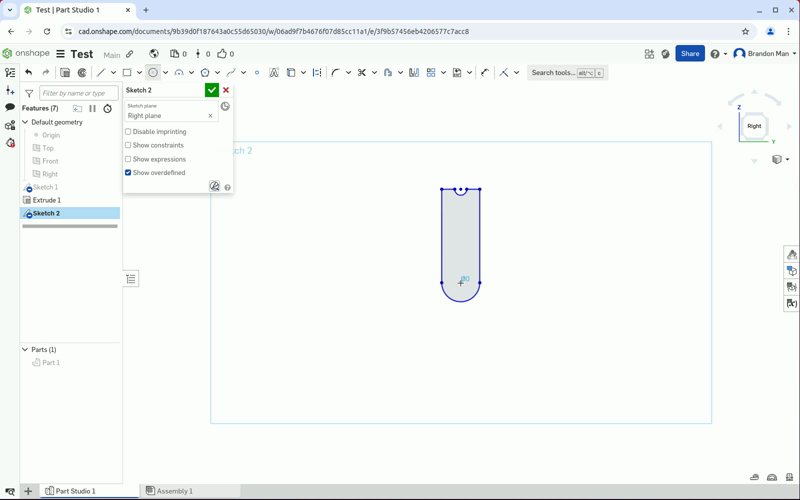
mouse_move(466, 282)
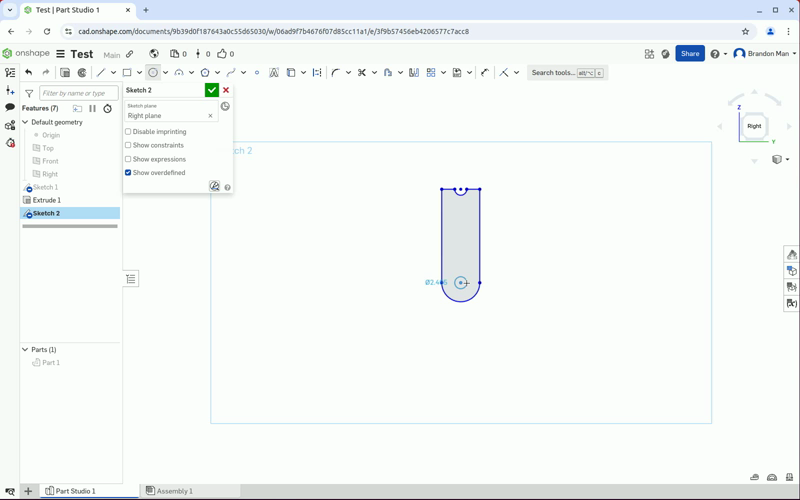
click(466, 282)
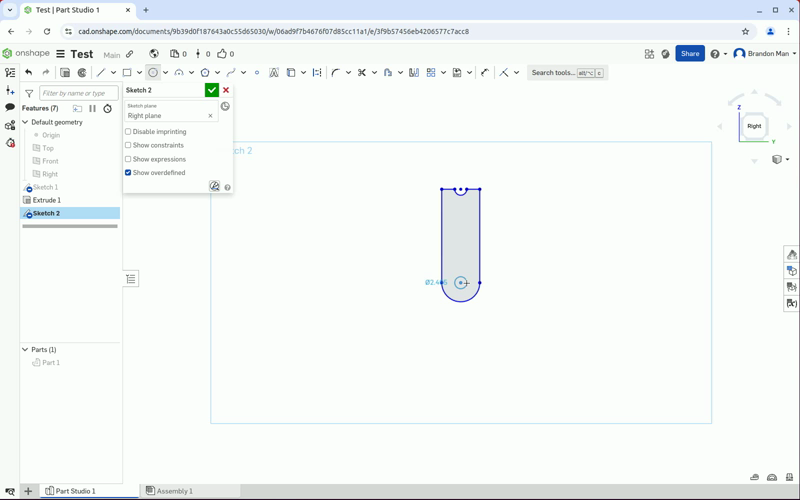
key(esc)
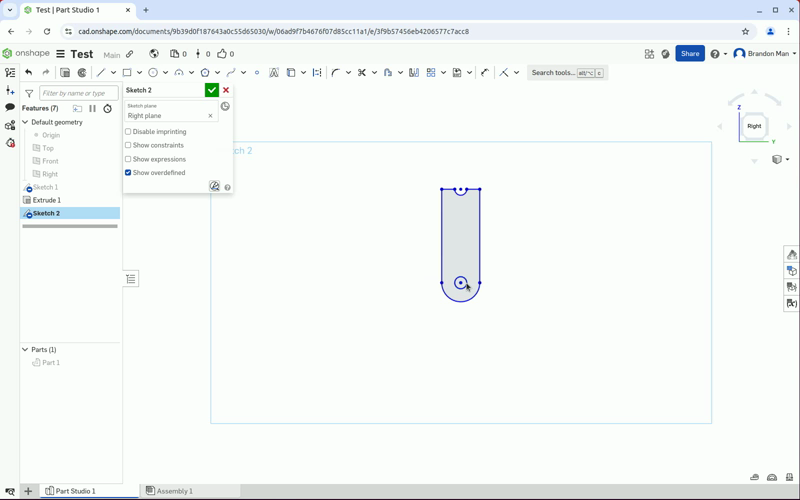
mouse_move(447, 238)
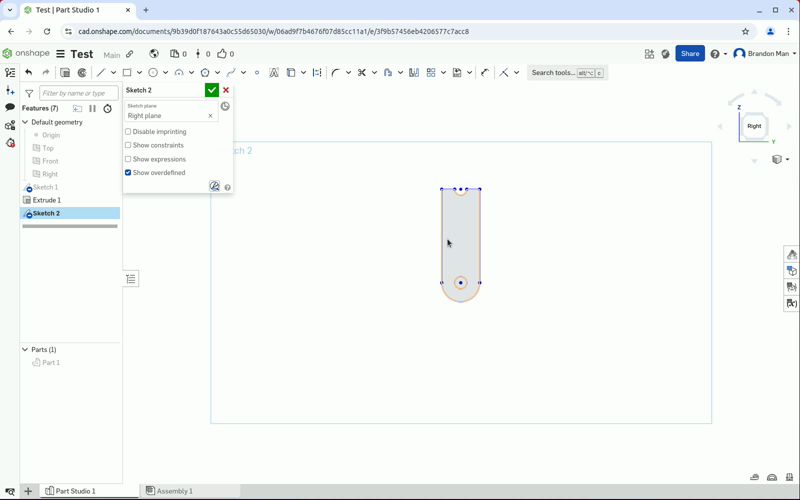
click(447, 238)
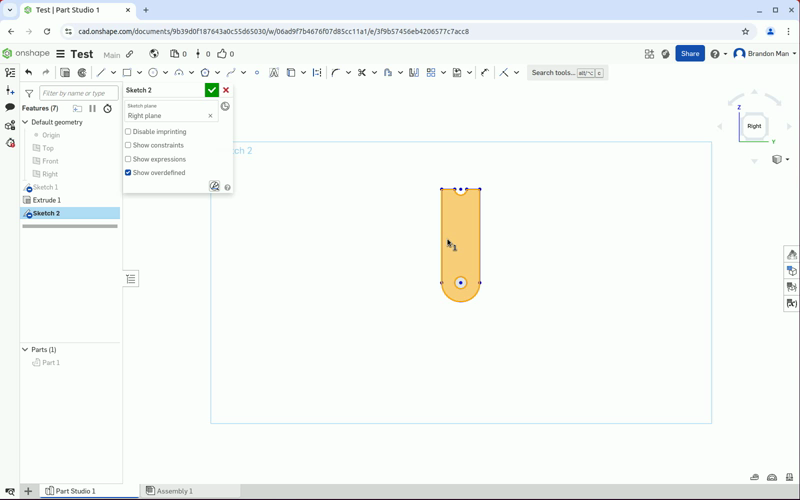
mouse_move(73, 352)
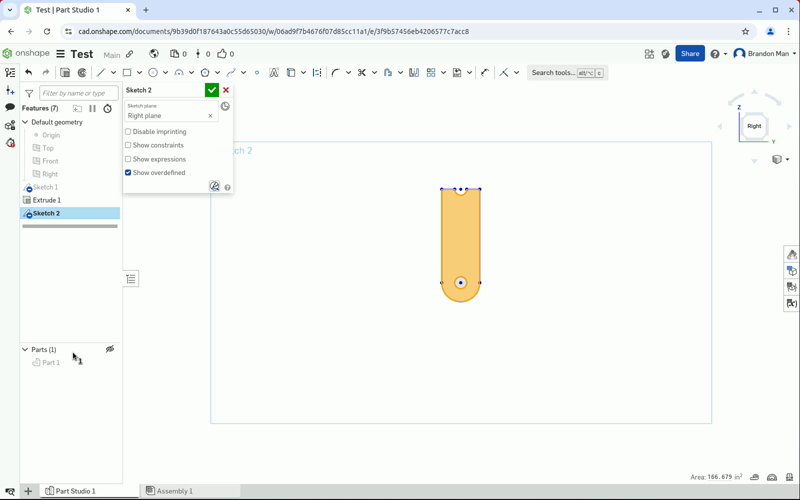
key(shift+y)
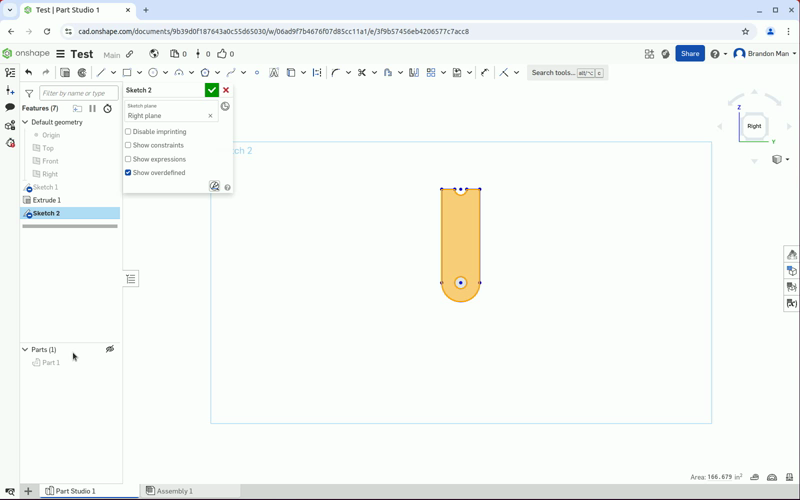
key(shift+e)
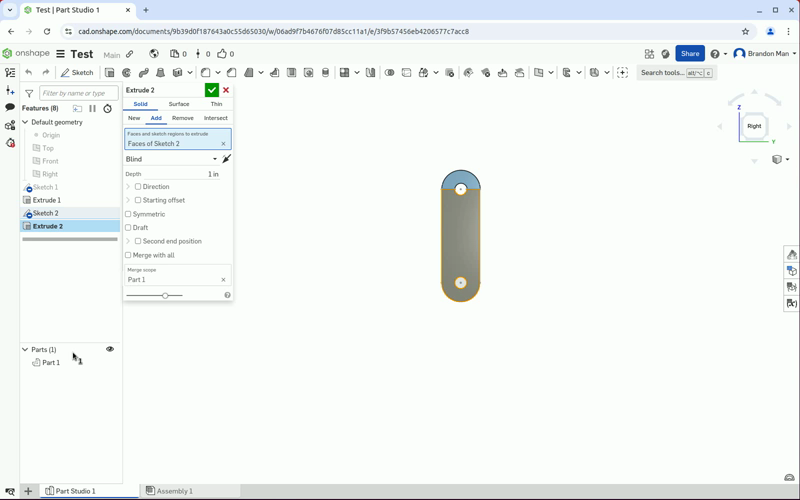
mouse_move(143, 106)
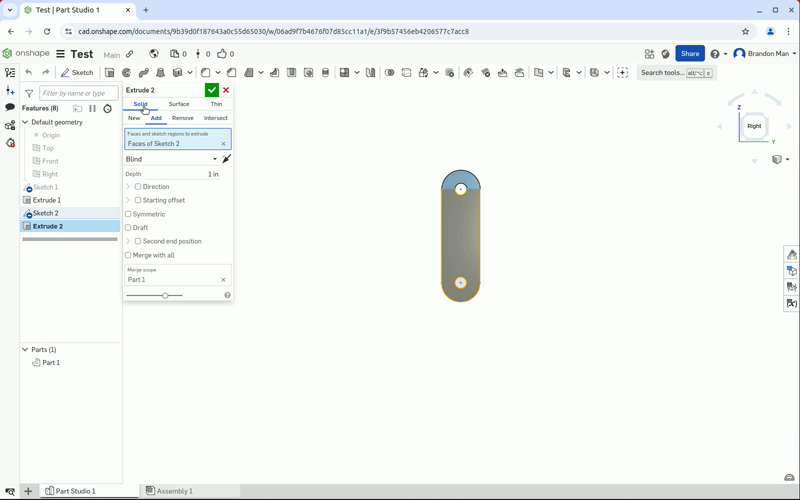
click(143, 106)
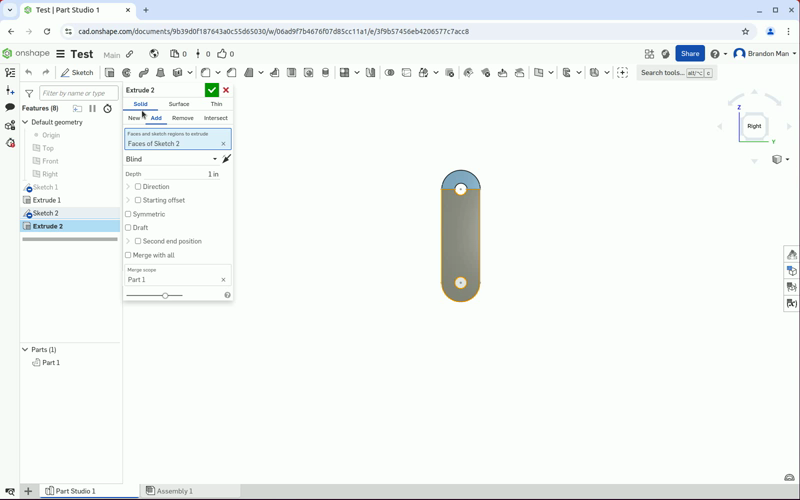
mouse_move(137, 120)
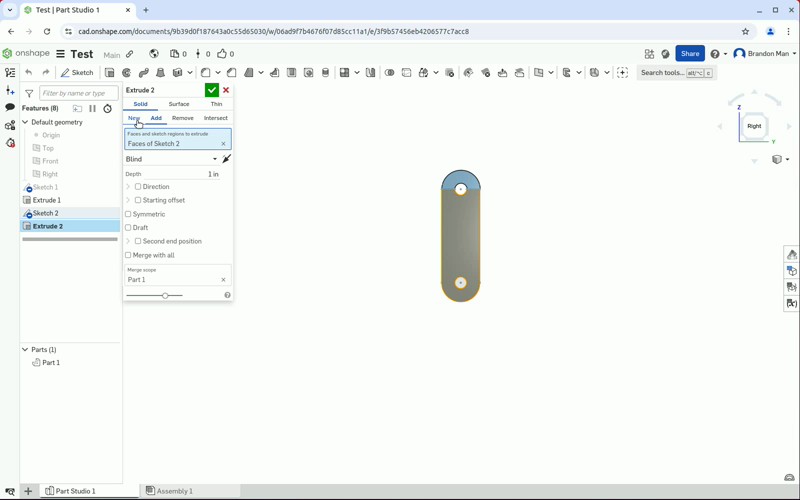
click(137, 120)
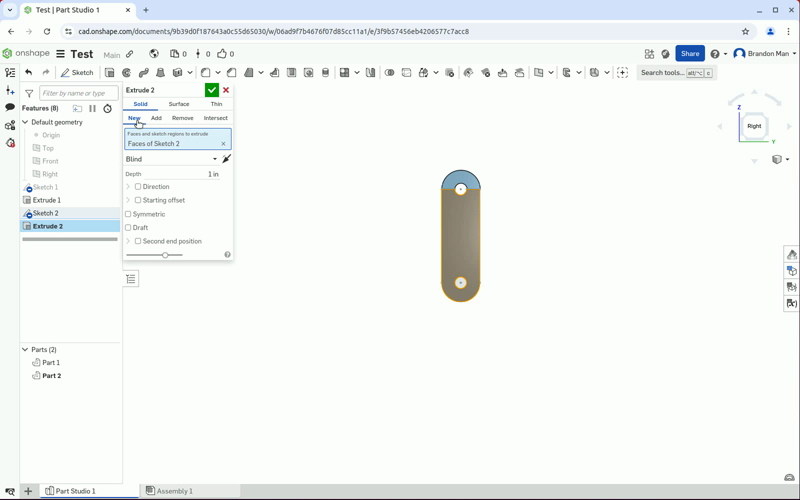
key(tab, 4)
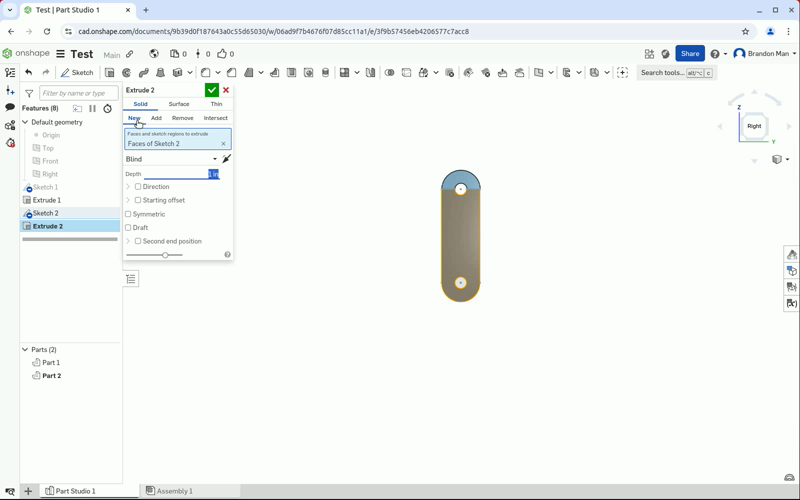
text(2.648)
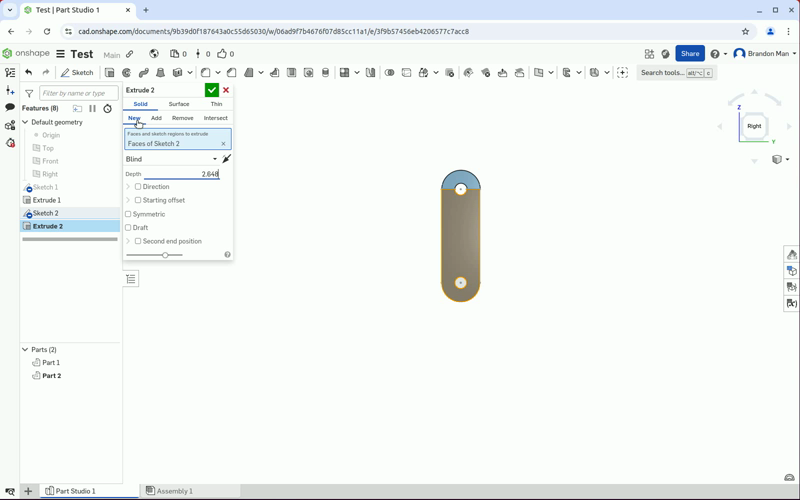
key(enter)
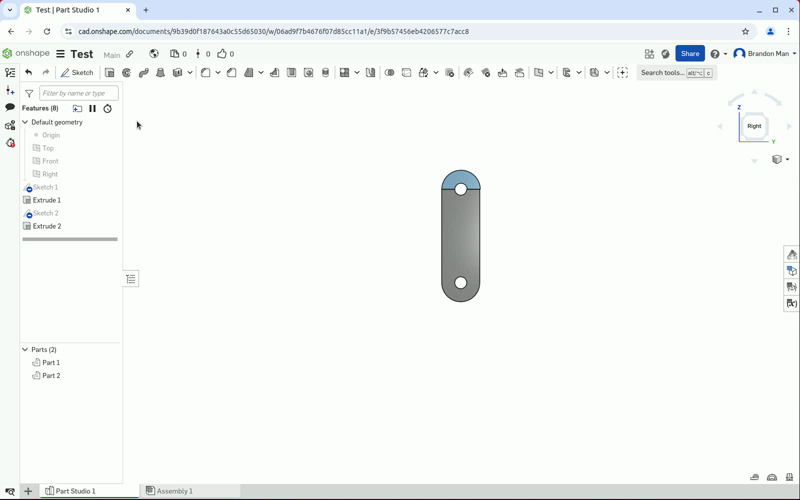
key(shift+h)
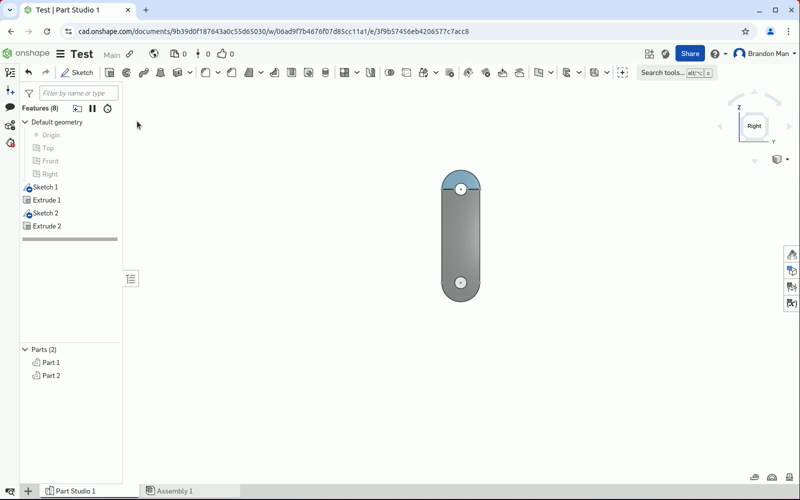
key(shift+h)
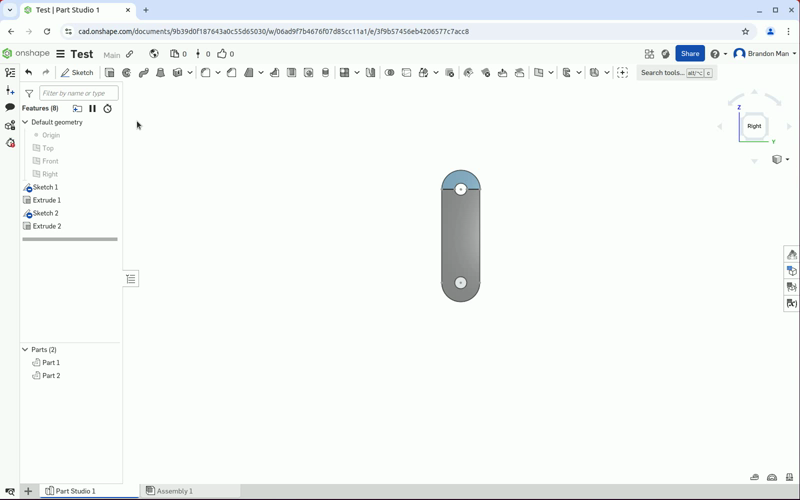
key(shift+7)
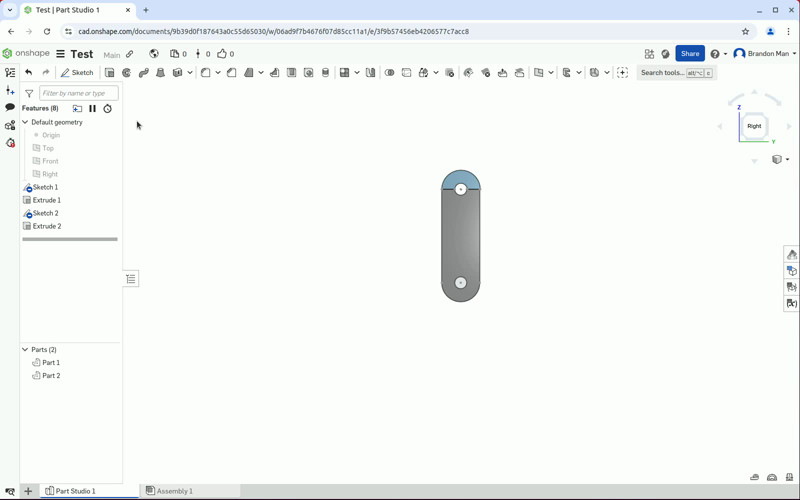
key(right, 2)
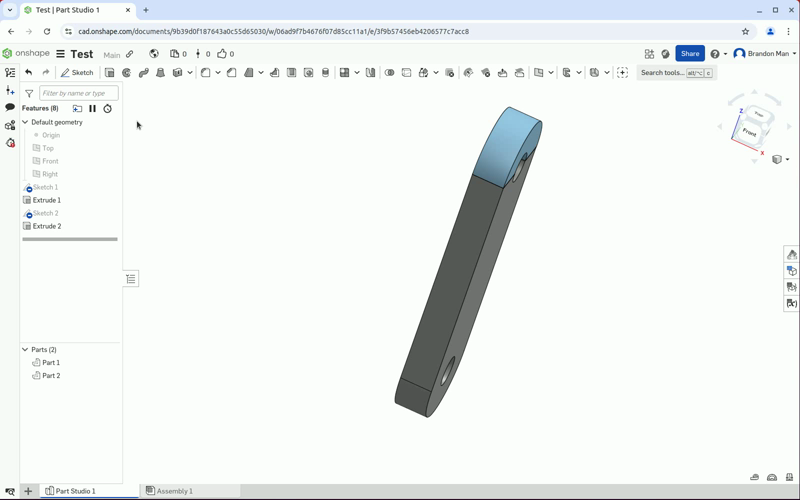
key(down, 2)
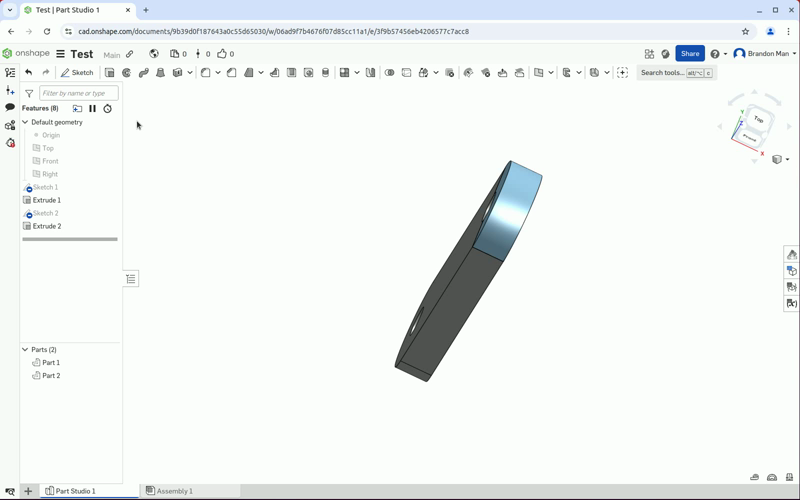
key(up, 2)
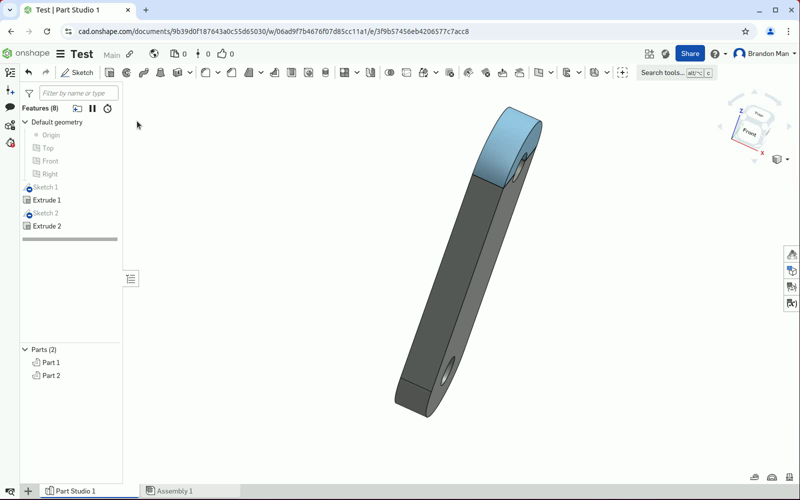
key(left, 2)
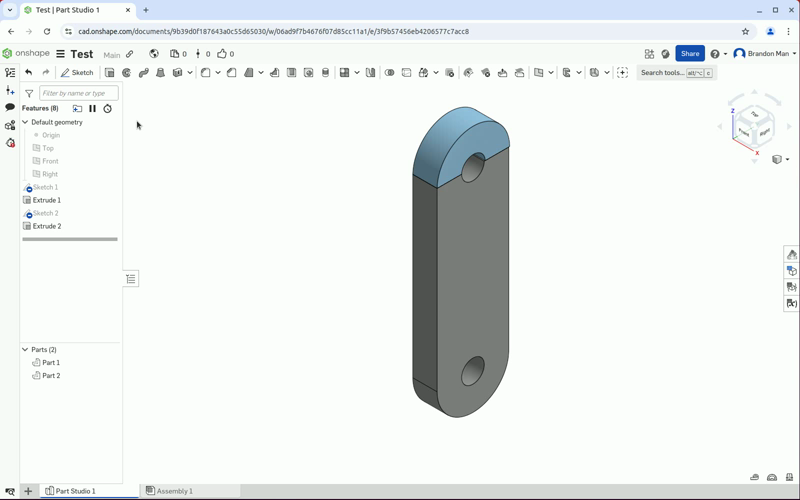
mouse_move(73, 189)
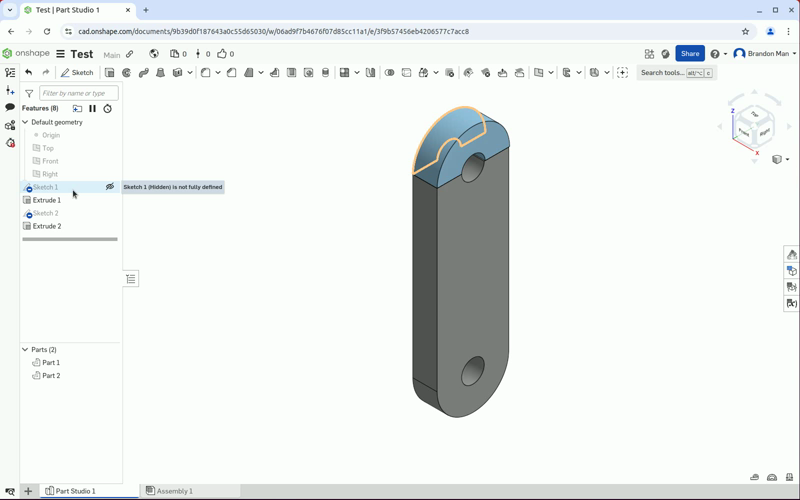
click(73, 189)